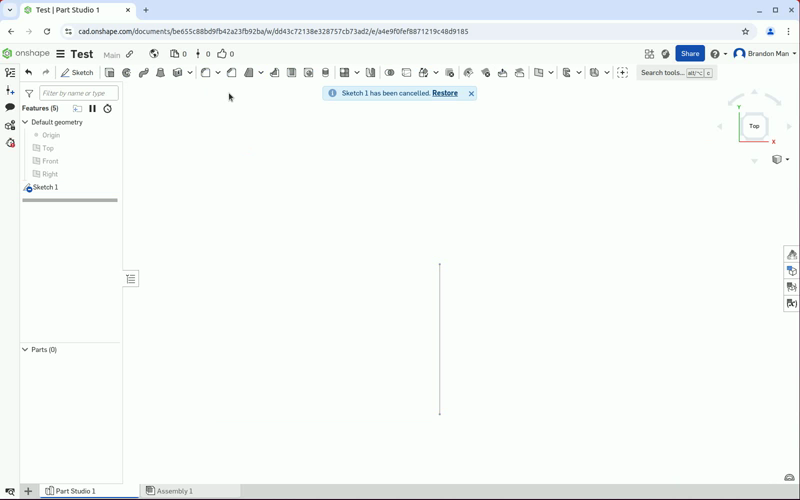
key(shift+h)
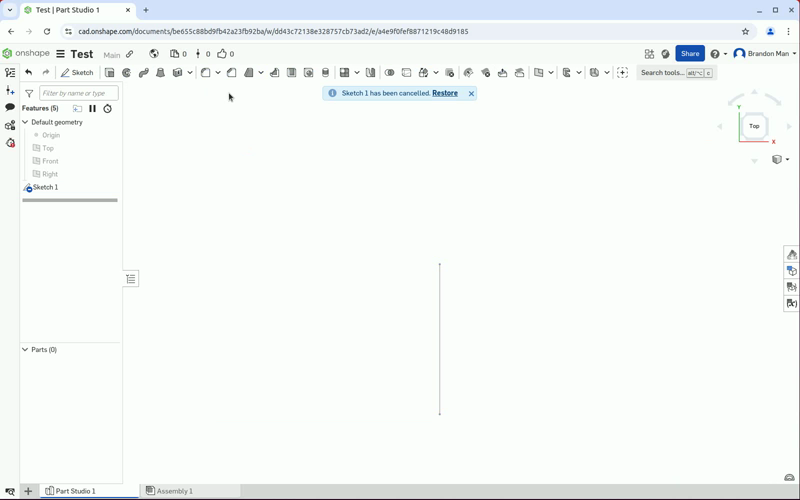
key(shift+s)
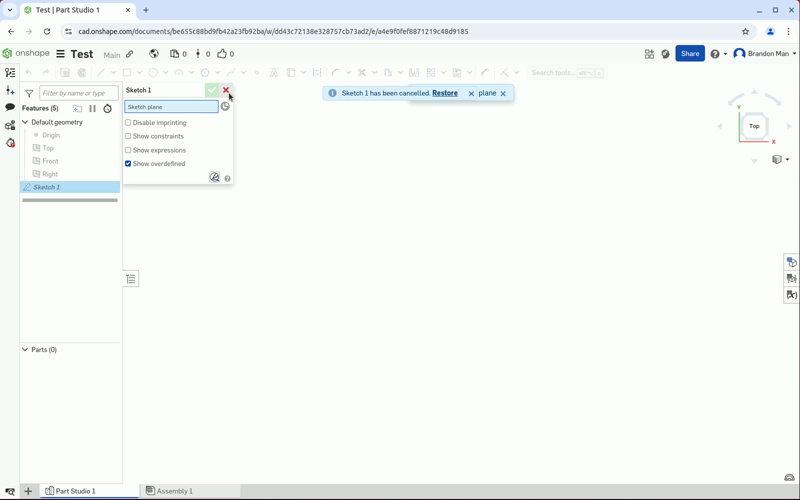
mouse_move(73, 150)
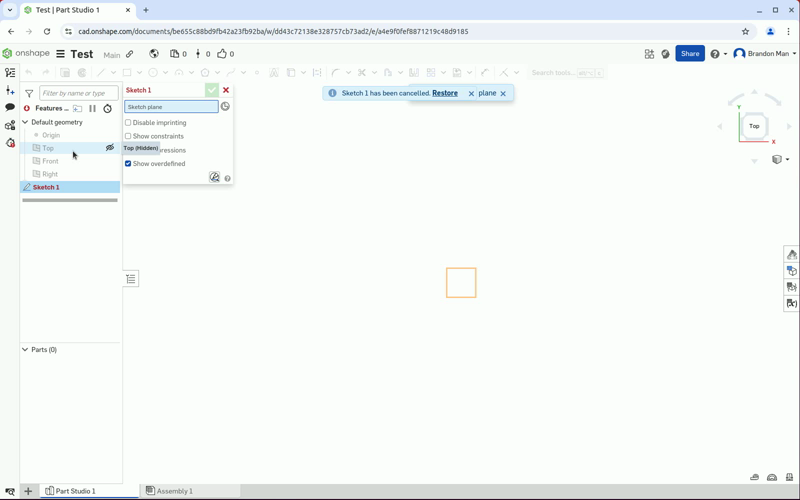
click(73, 150)
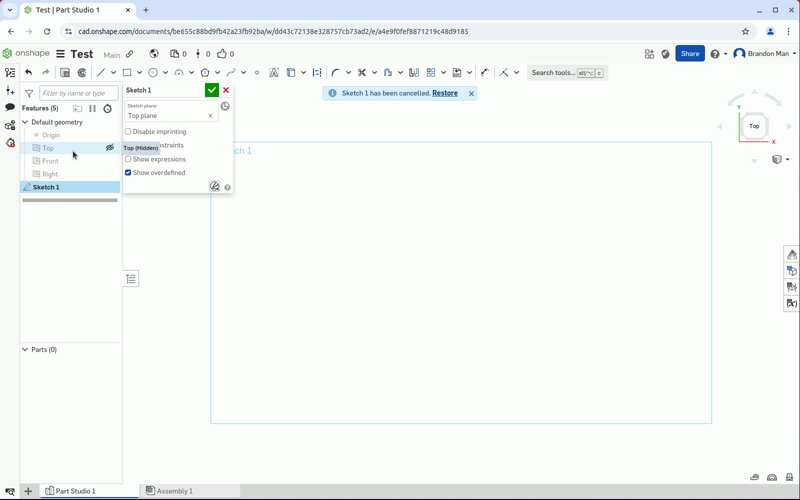
mouse_move(73, 352)
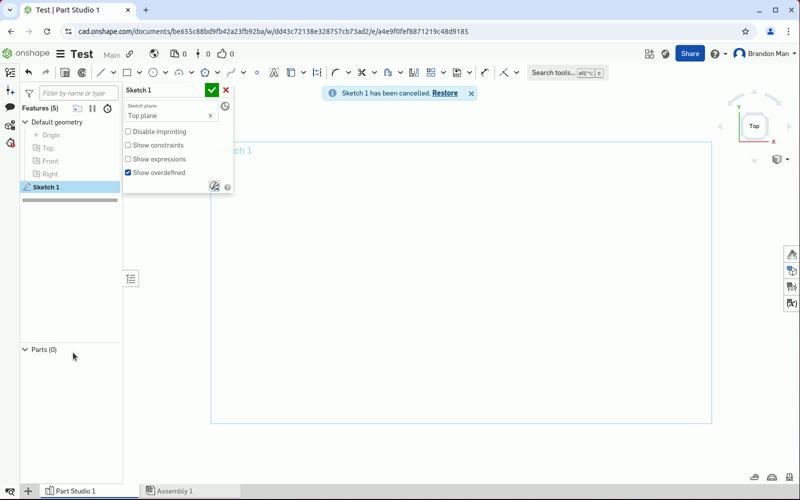
key(y)
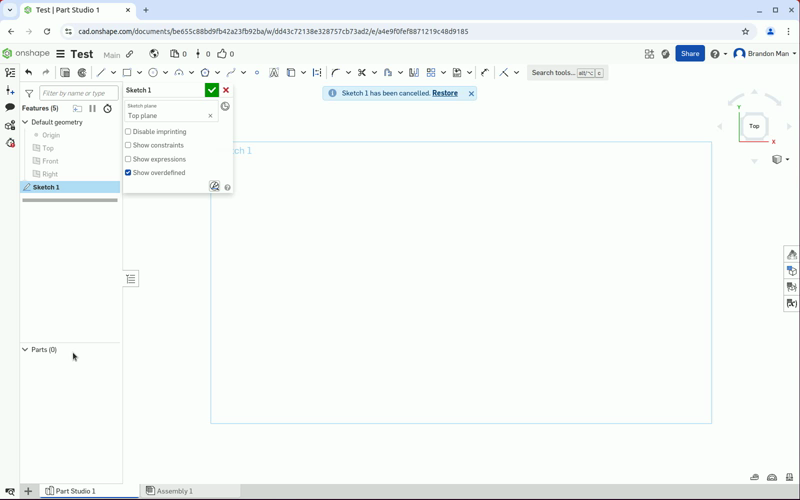
key(l)
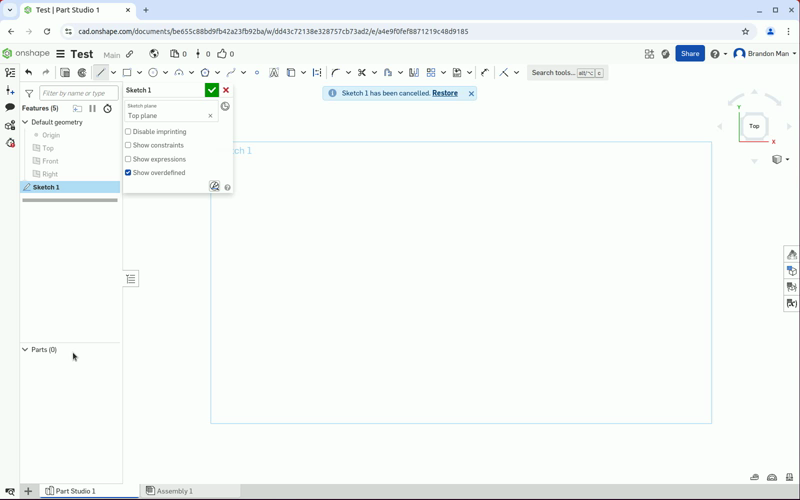
key_down(shift)
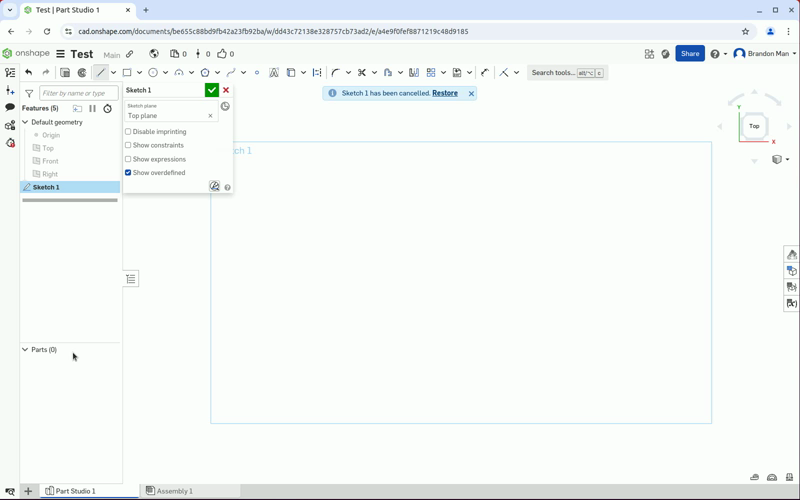
mouse_move(460, 282)
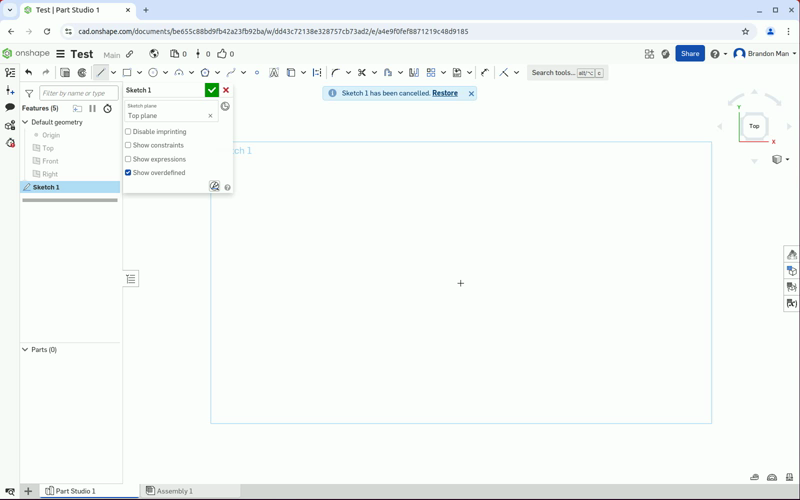
click(460, 282)
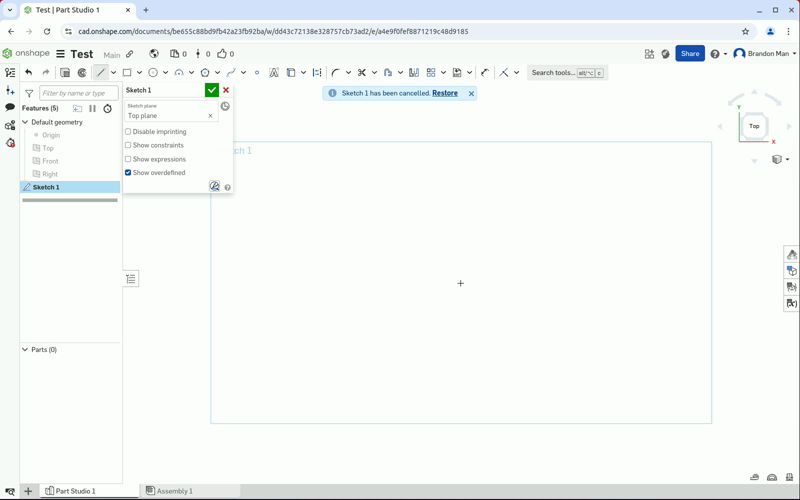
key_up(shift)
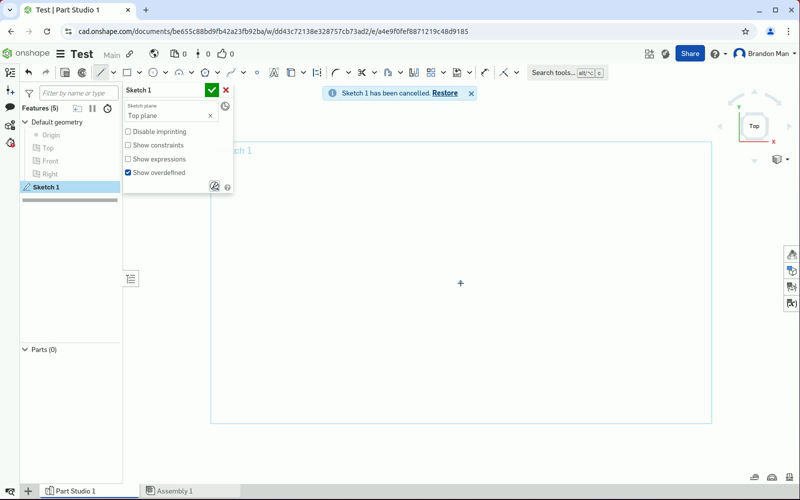
key_down(shift)
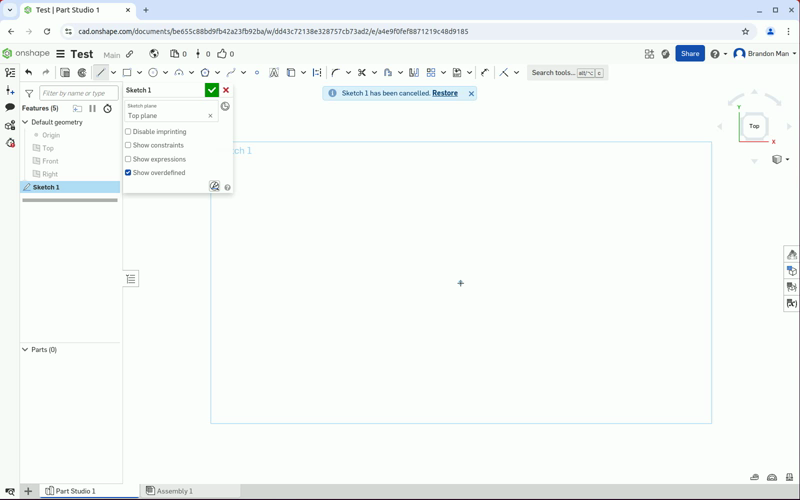
mouse_move(535, 282)
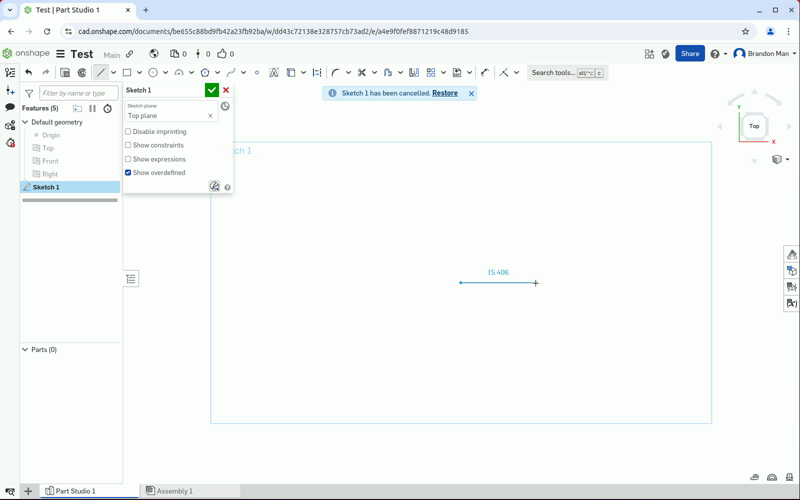
click(535, 282)
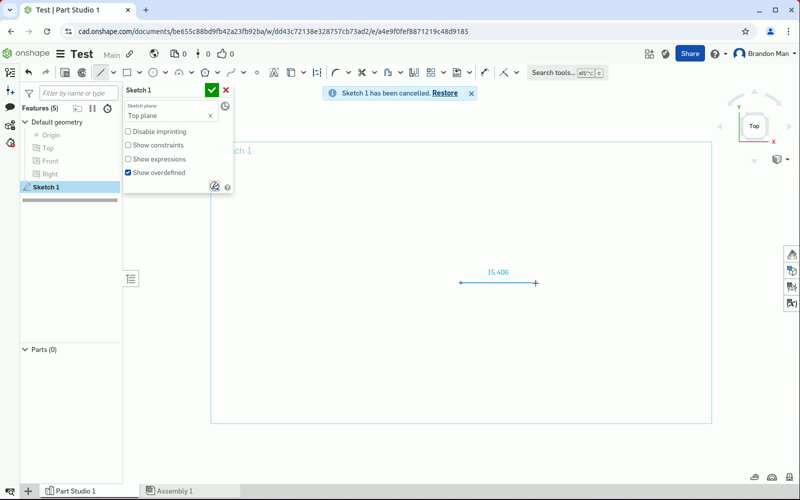
key_up(shift)
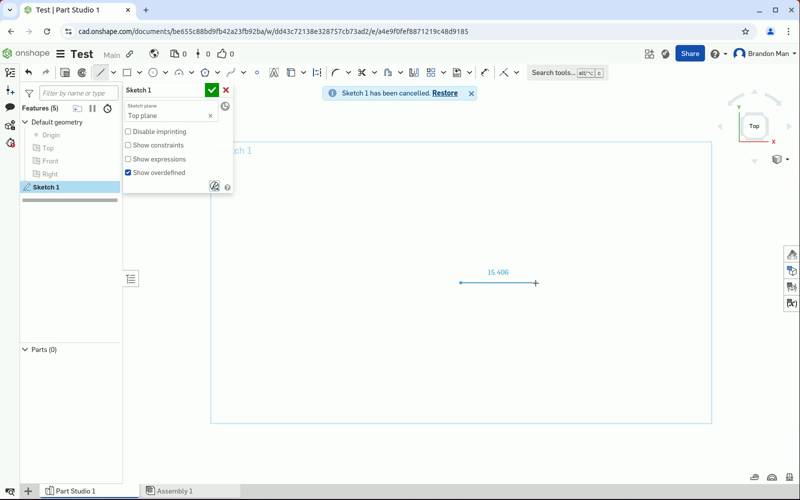
key_down(shift)
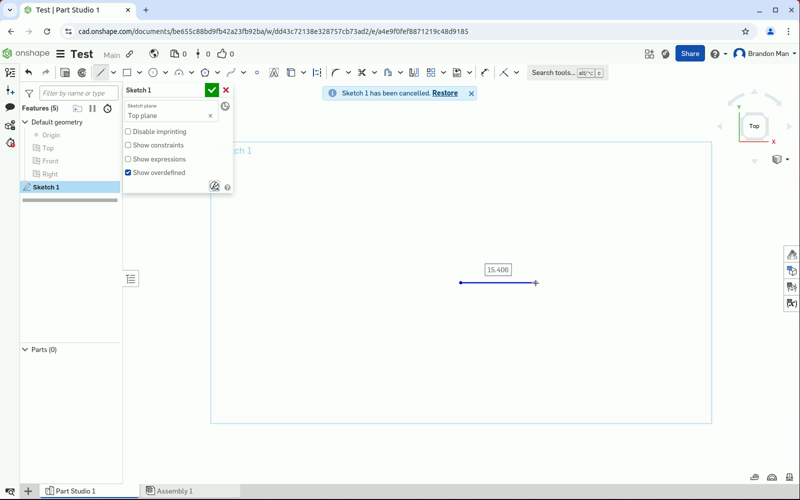
mouse_move(535, 170)
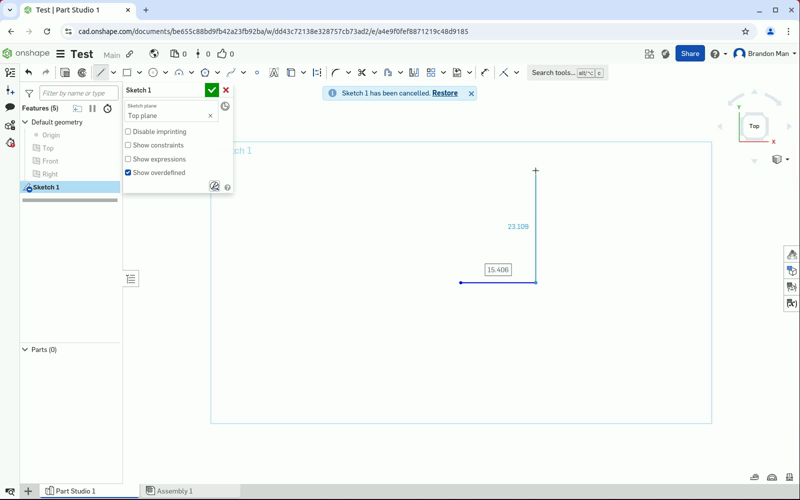
click(535, 170)
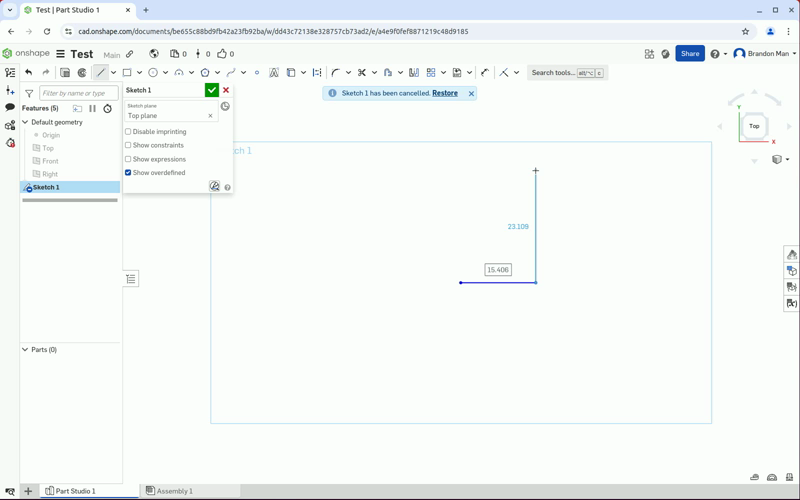
key_up(shift)
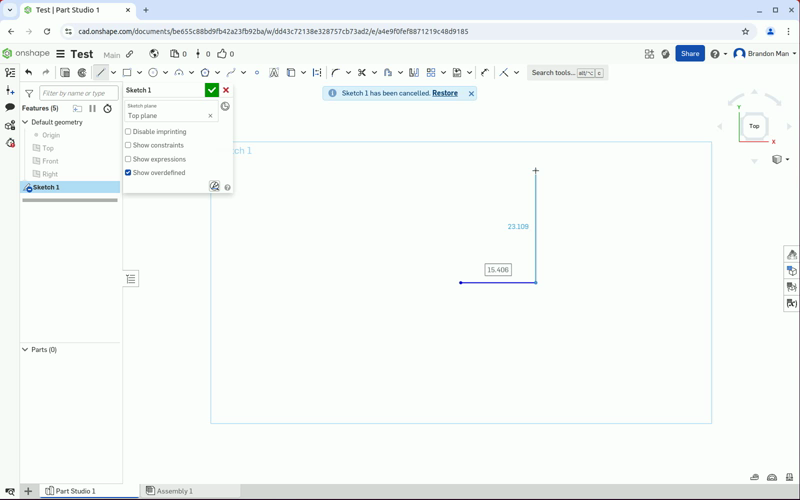
key_down(shift)
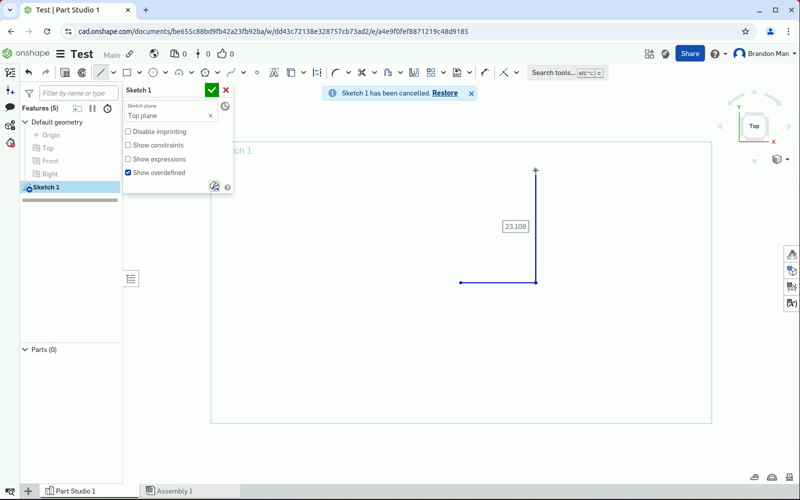
mouse_move(460, 170)
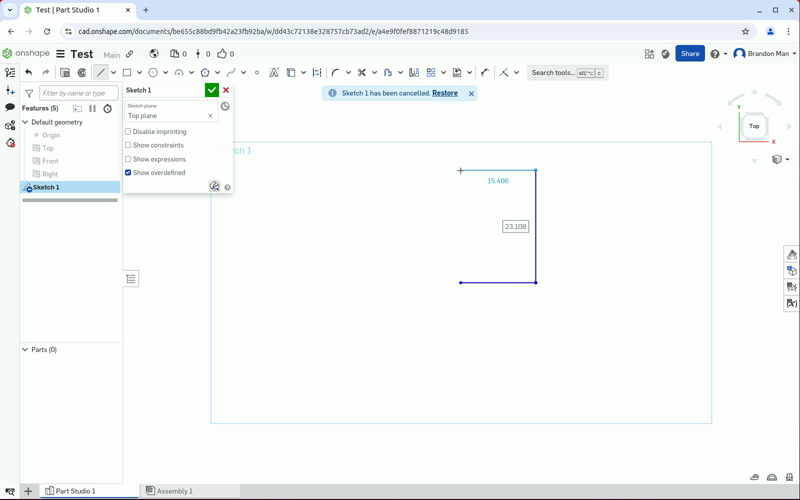
click(460, 170)
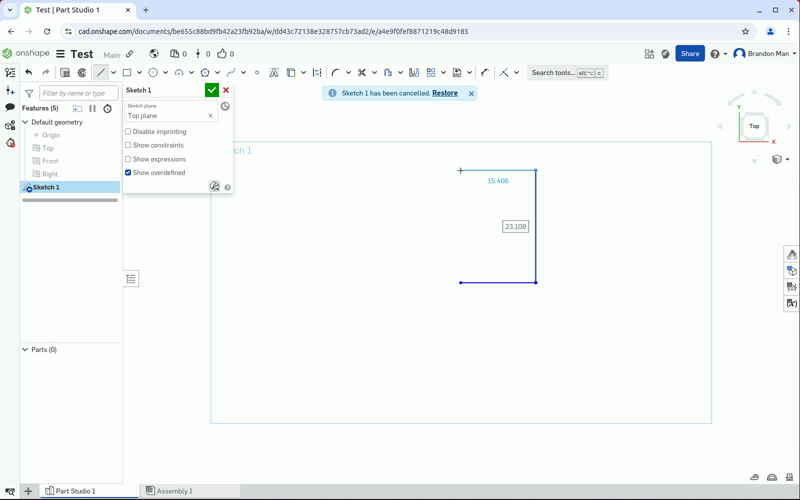
key_up(shift)
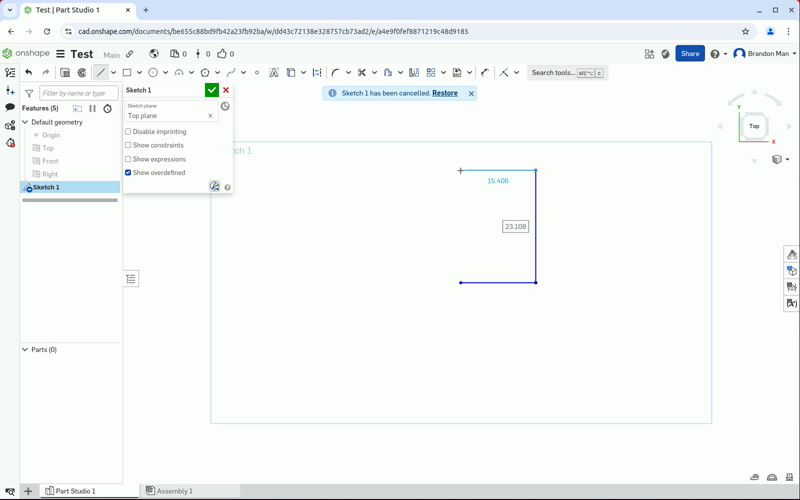
key_down(shift)
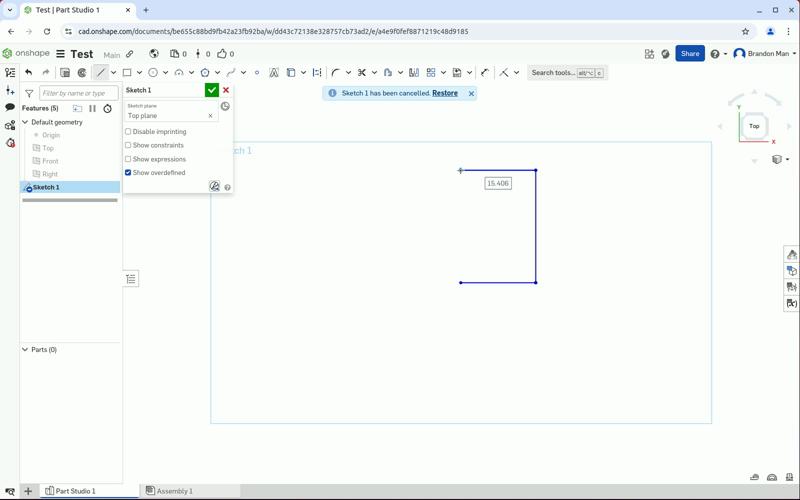
mouse_move(460, 282)
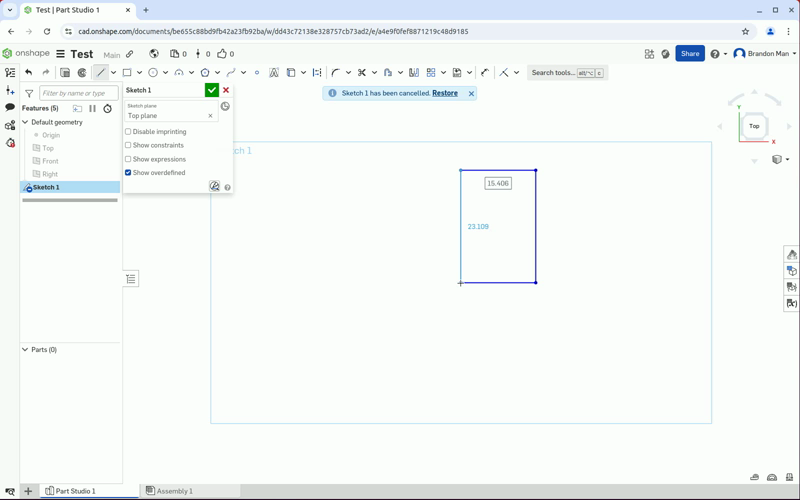
key_up(shift)
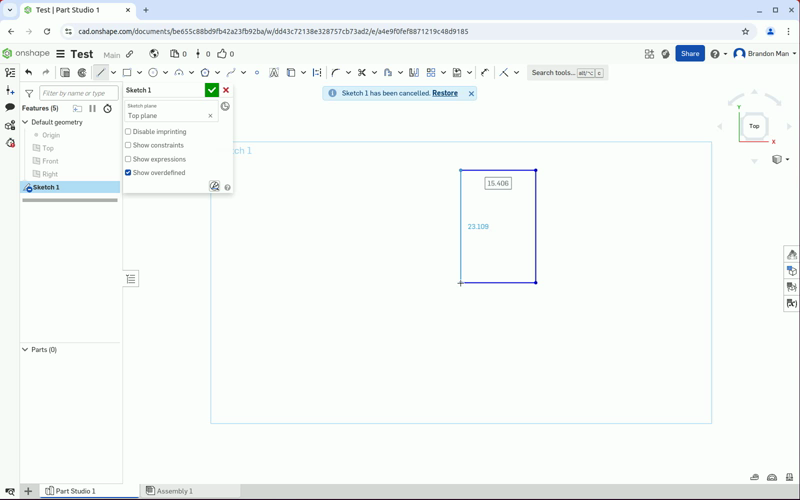
click(460, 282)
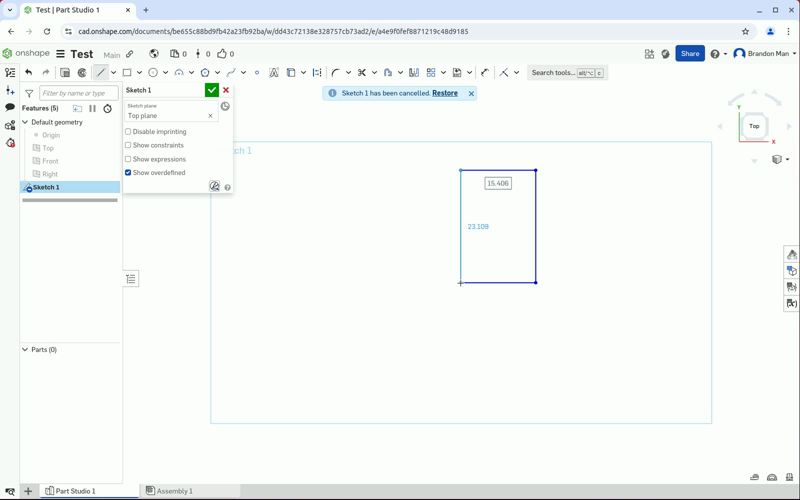
key(esc)
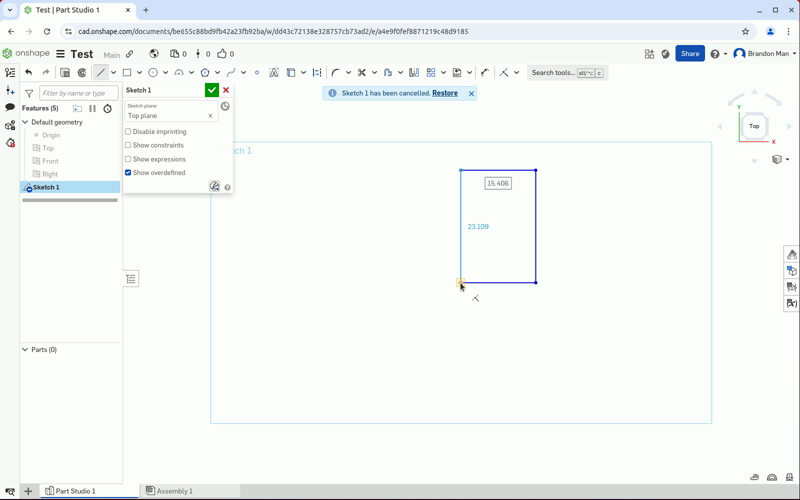
mouse_move(479, 243)
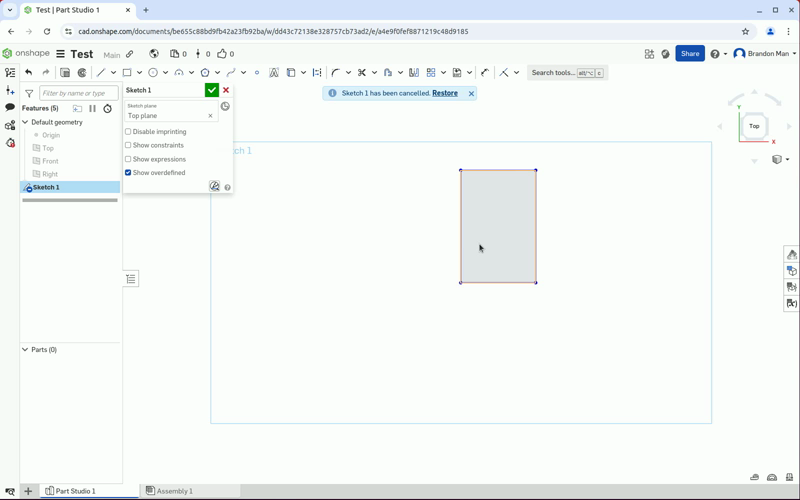
click(479, 243)
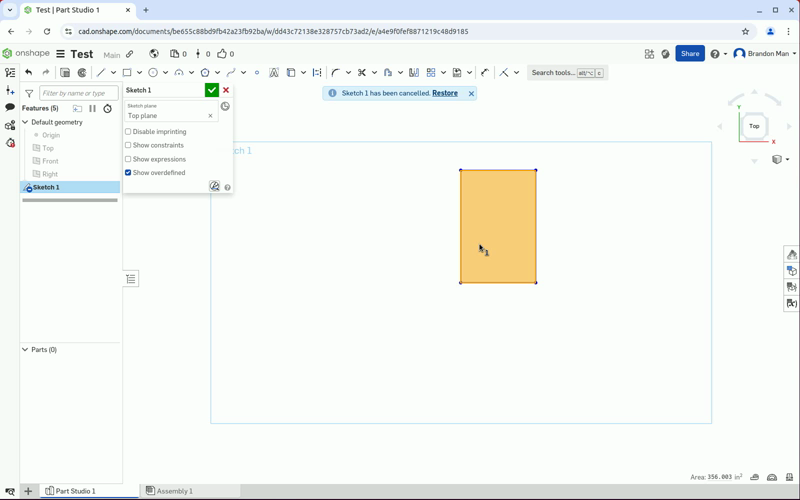
mouse_move(73, 352)
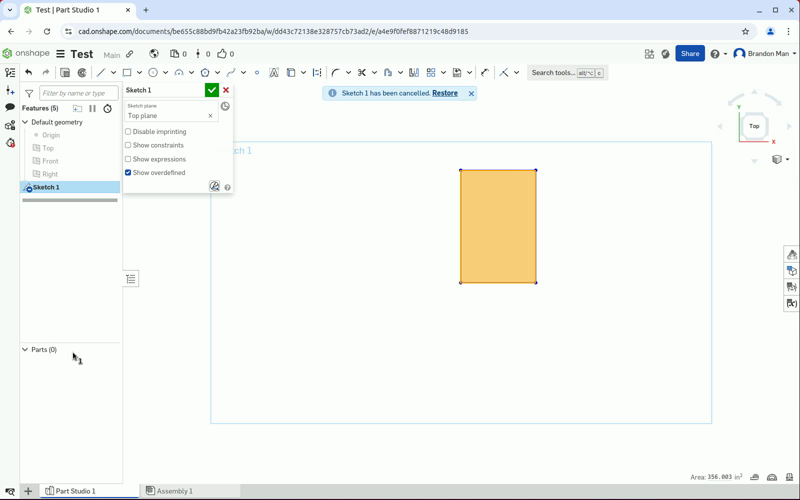
key(shift+y)
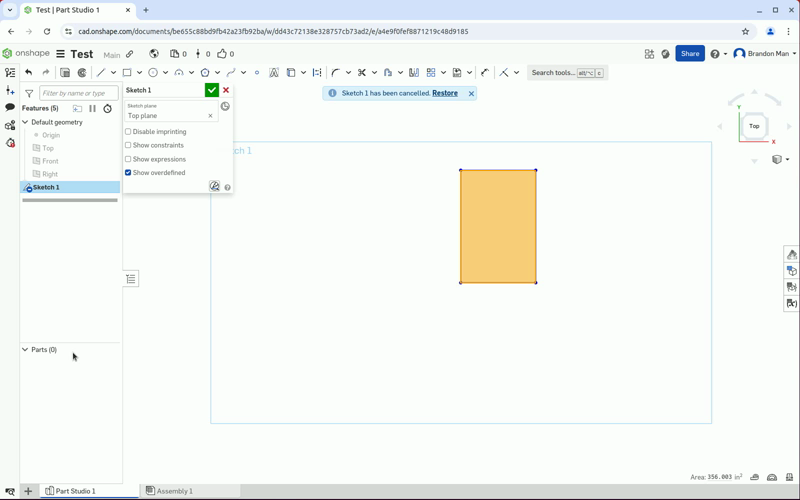
key(shift+e)
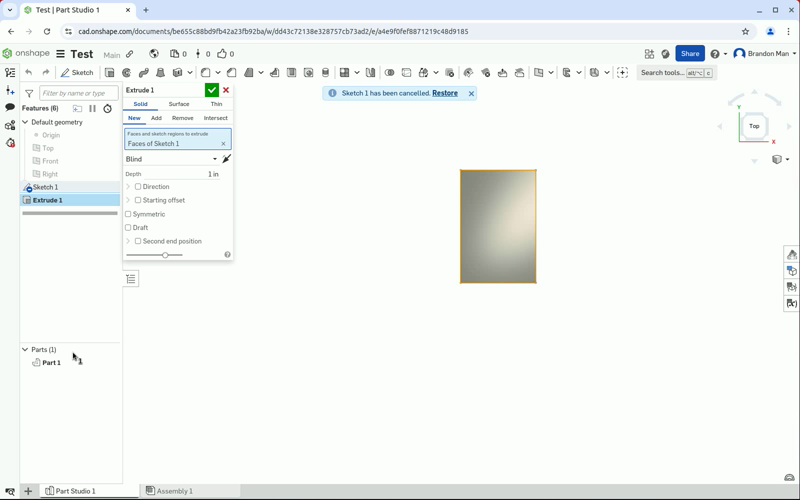
mouse_move(143, 106)
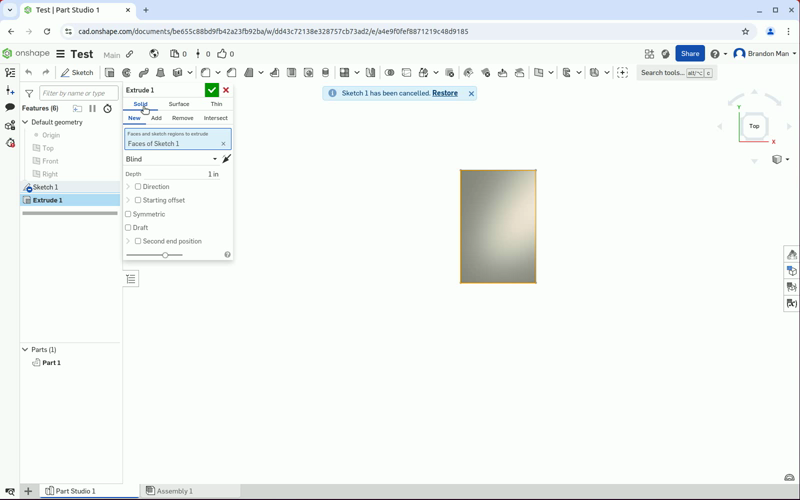
click(143, 106)
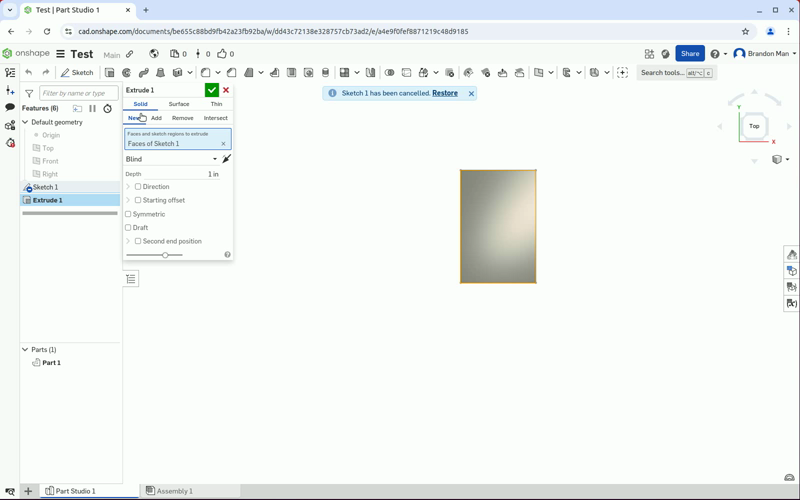
mouse_move(137, 120)
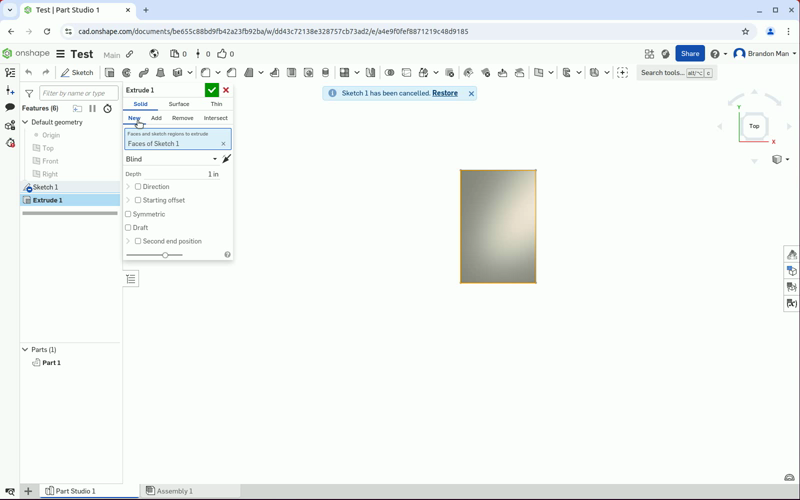
click(137, 120)
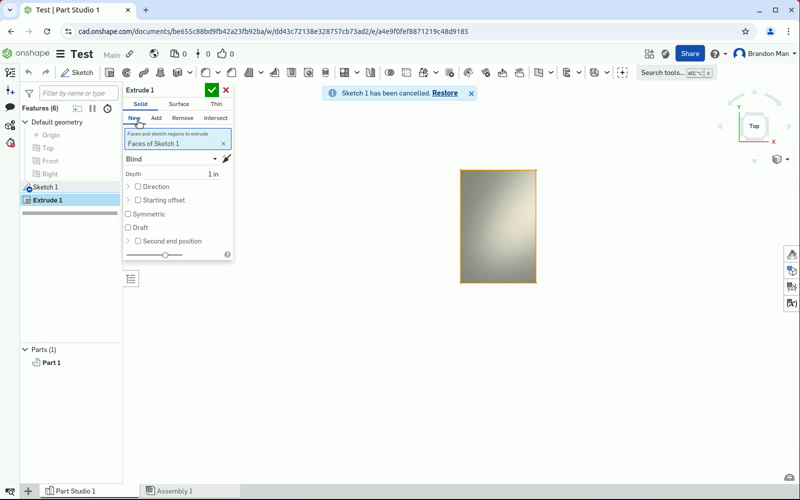
key(tab, 4)
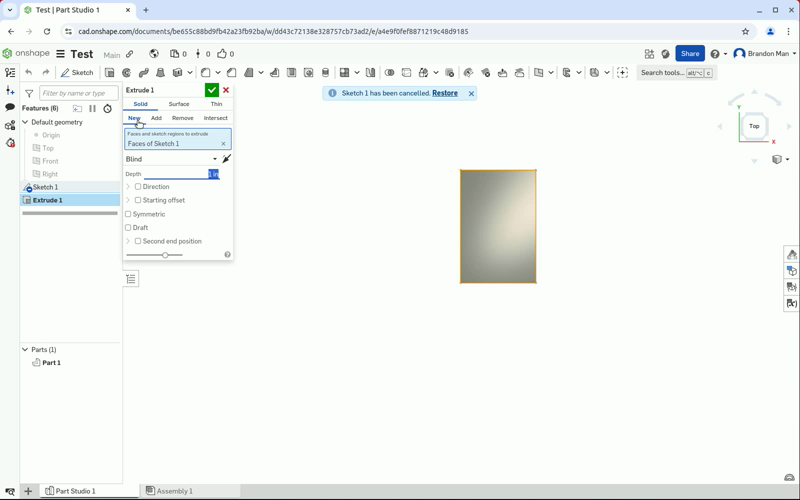
text(9.147)
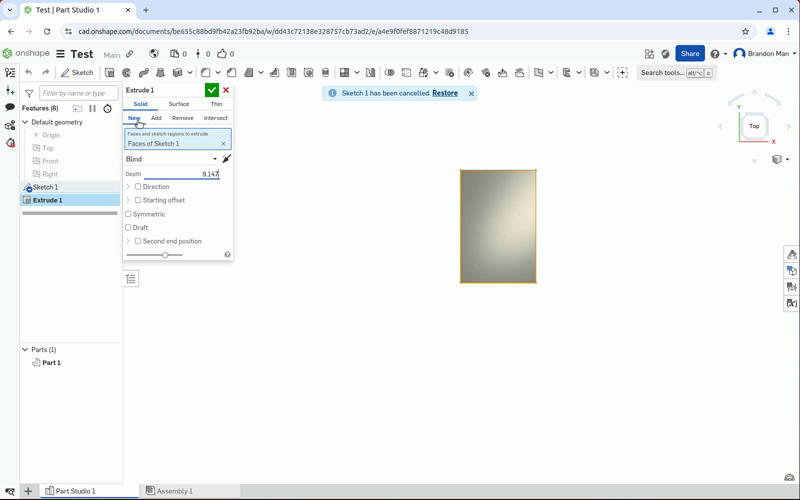
key(enter)
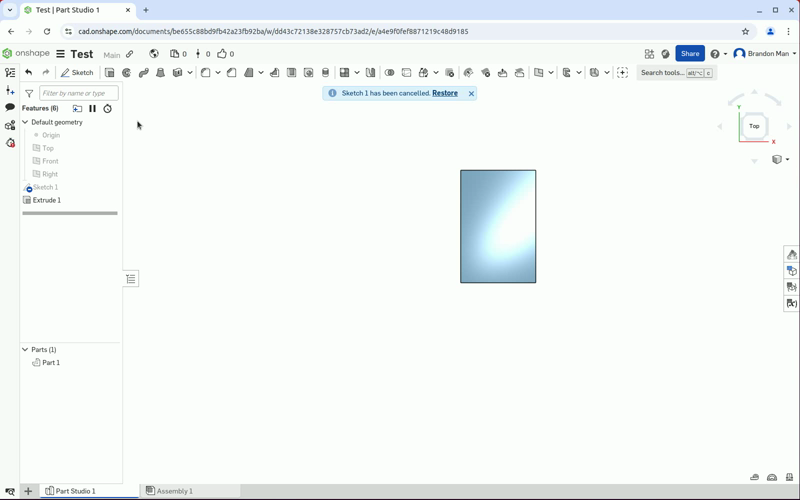
key(shift+h)
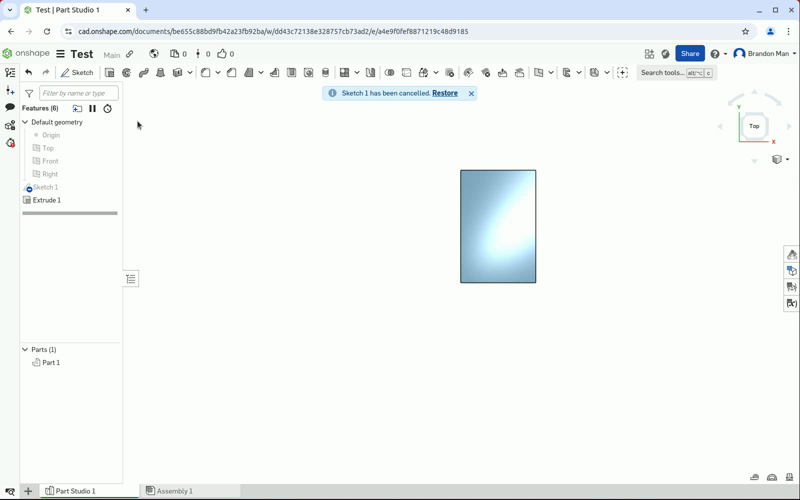
key(shift+h)
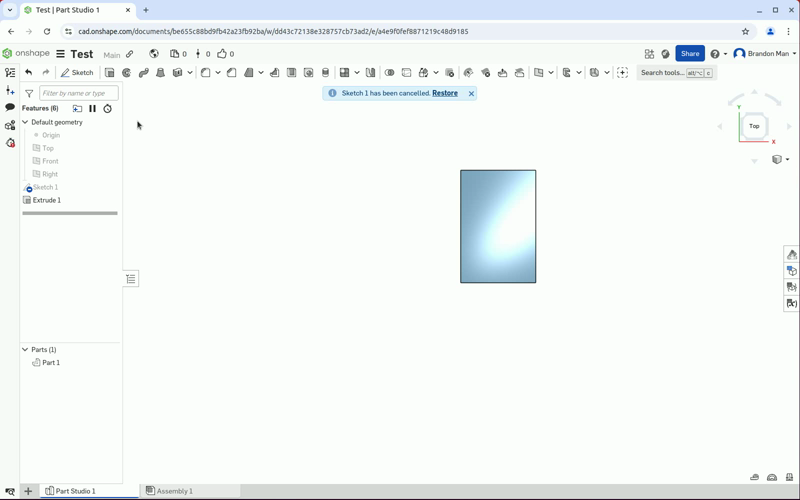
mouse_move(73, 189)
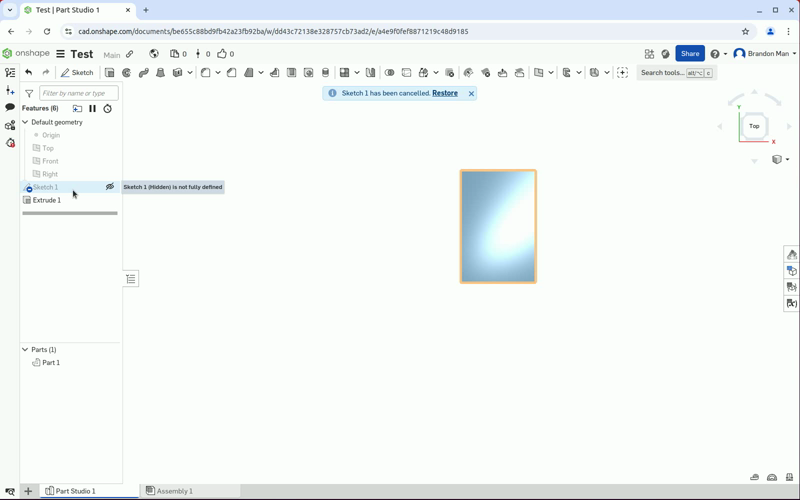
click(73, 189)
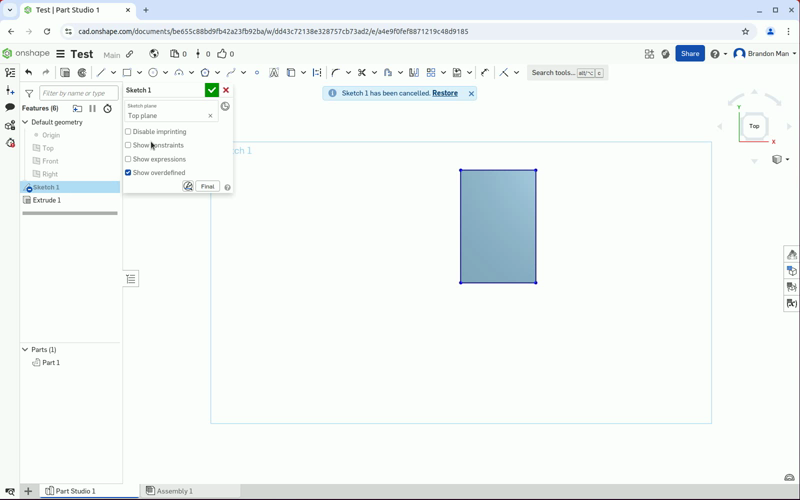
mouse_move(229, 92)
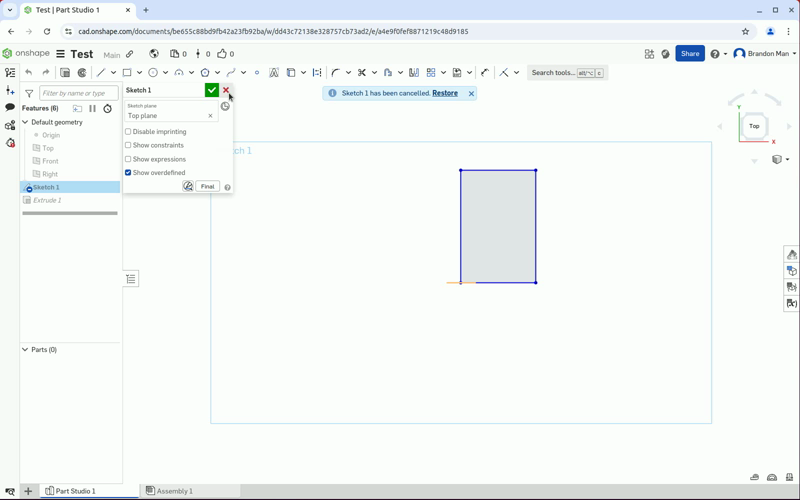
click(229, 92)
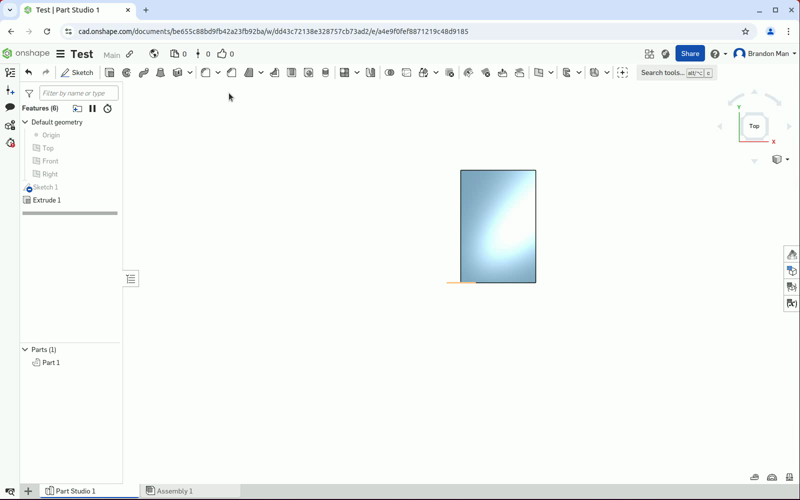
mouse_move(541, 75)
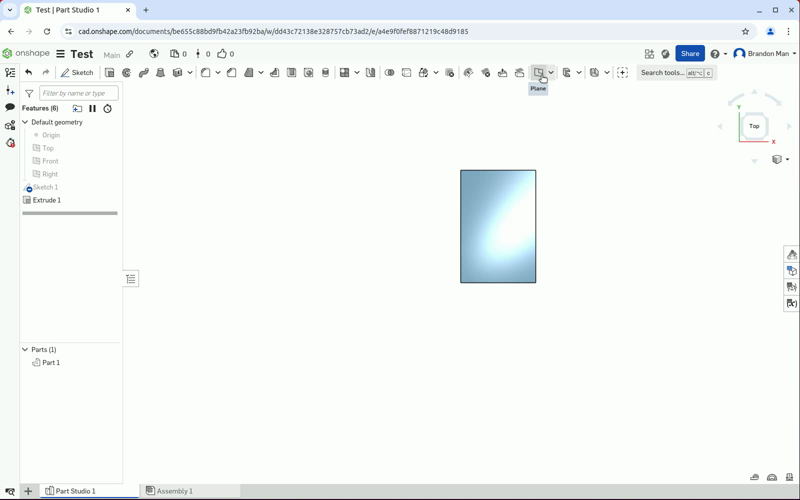
click(541, 75)
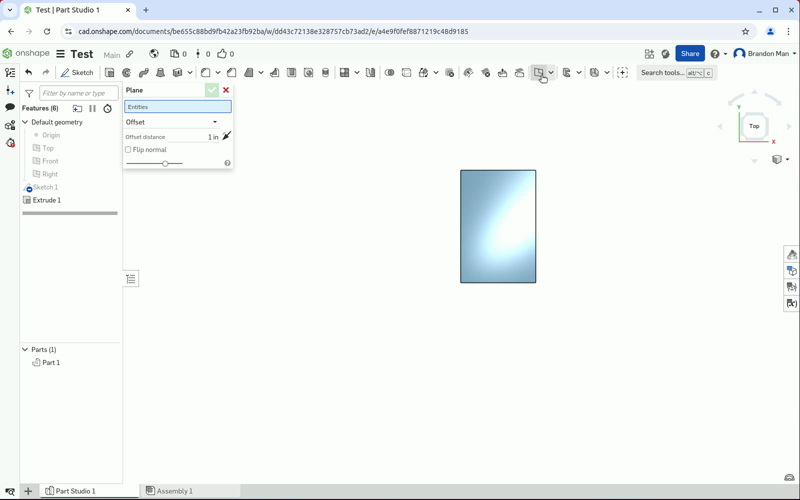
mouse_move(73, 150)
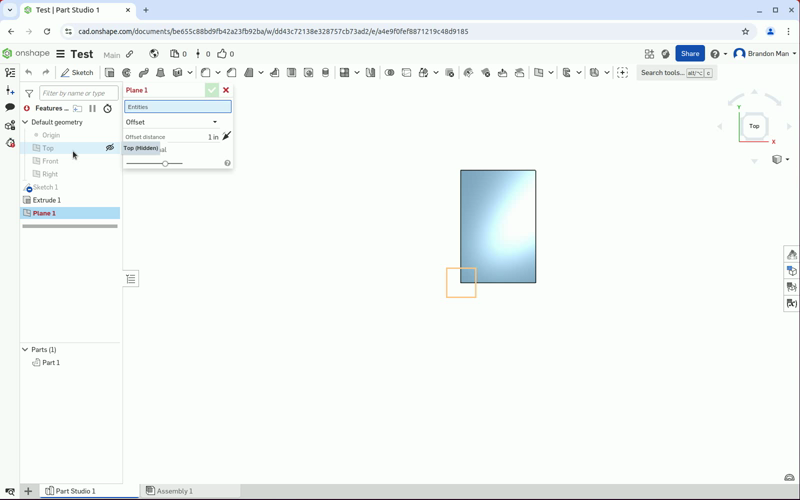
click(73, 150)
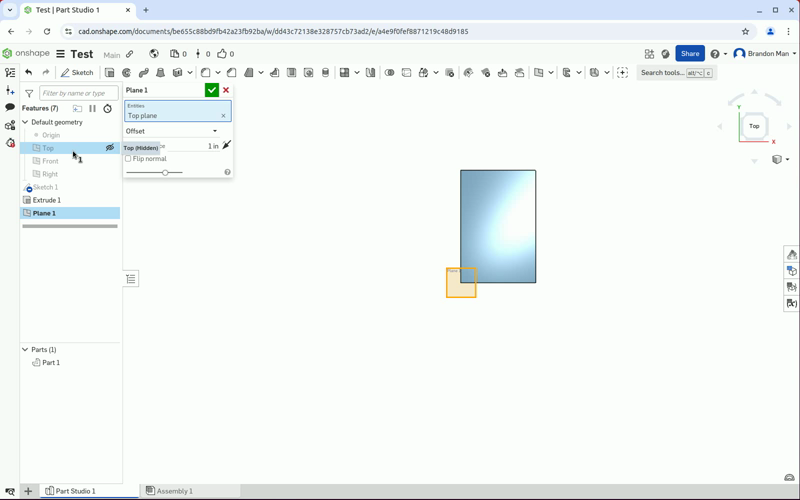
key(tab, 2)
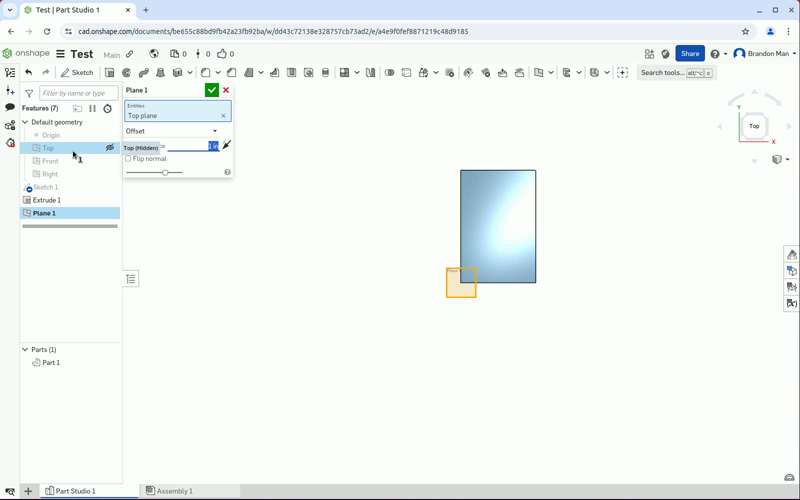
text(9.151)
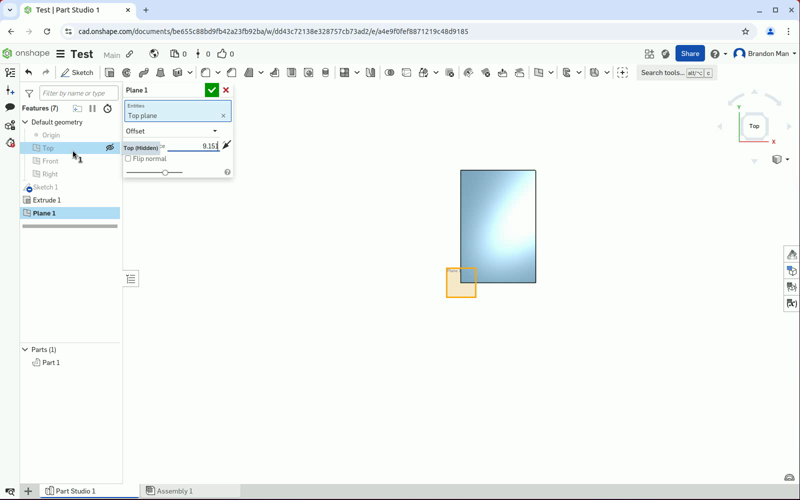
key(enter, 2)
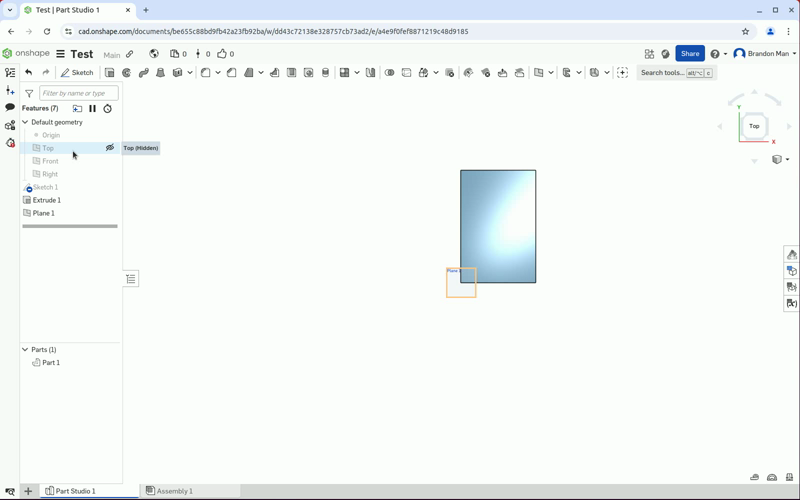
key(shift+s)
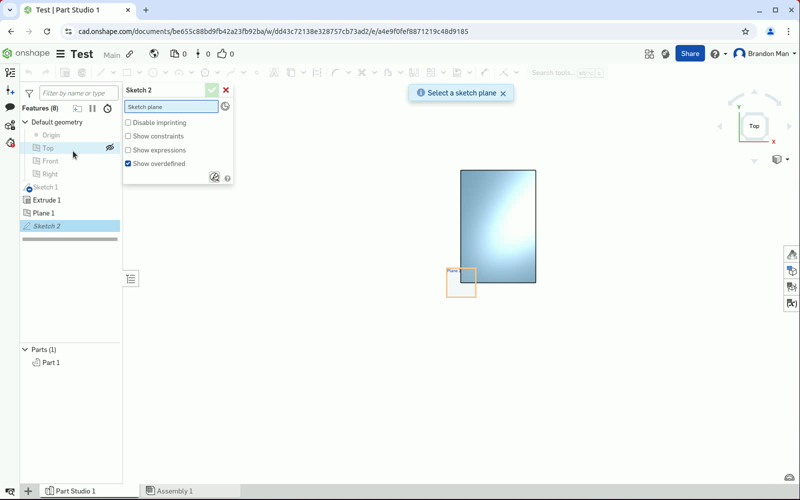
mouse_move(73, 215)
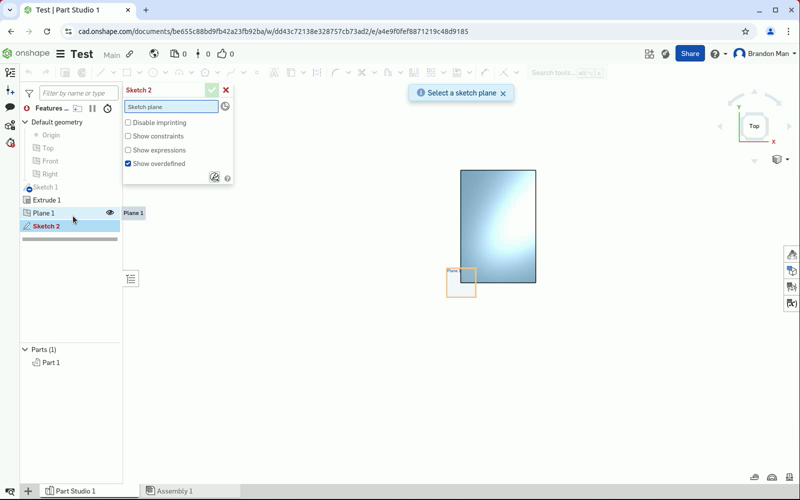
click(73, 215)
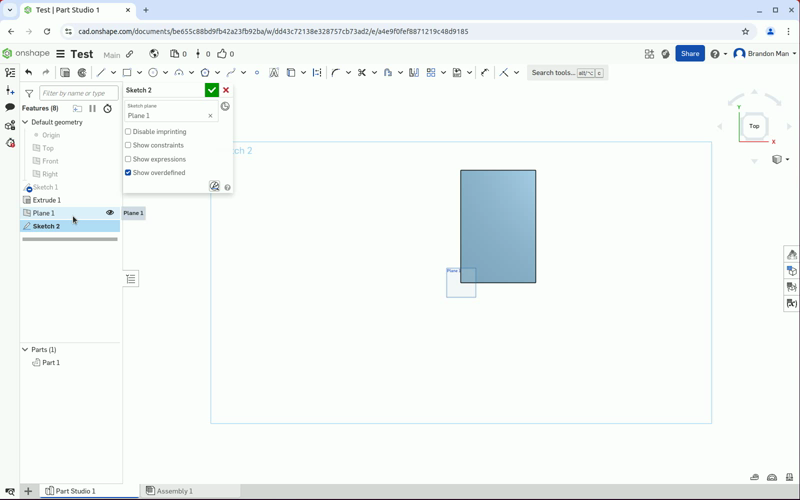
mouse_move(73, 352)
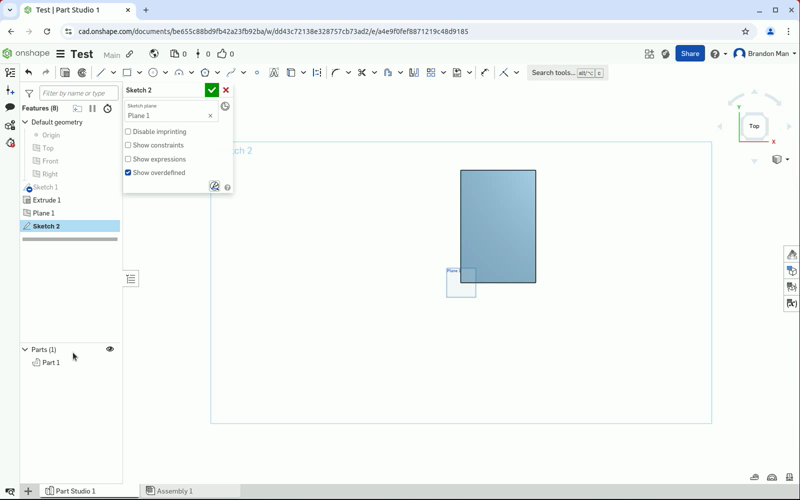
key(y)
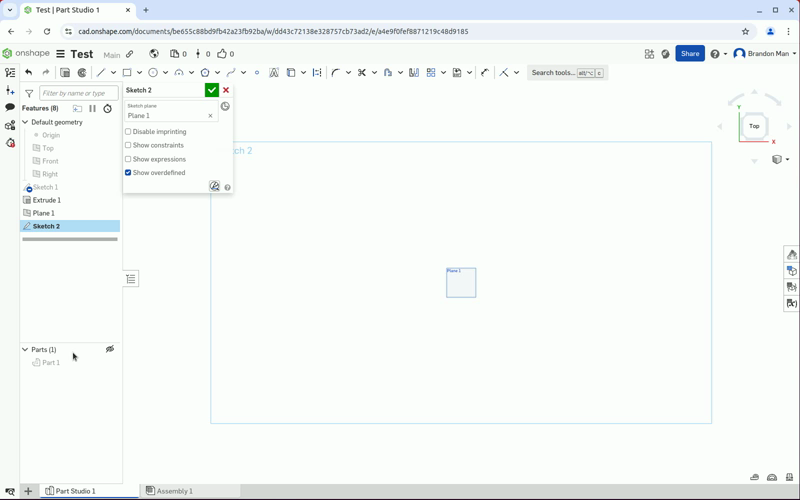
key(l)
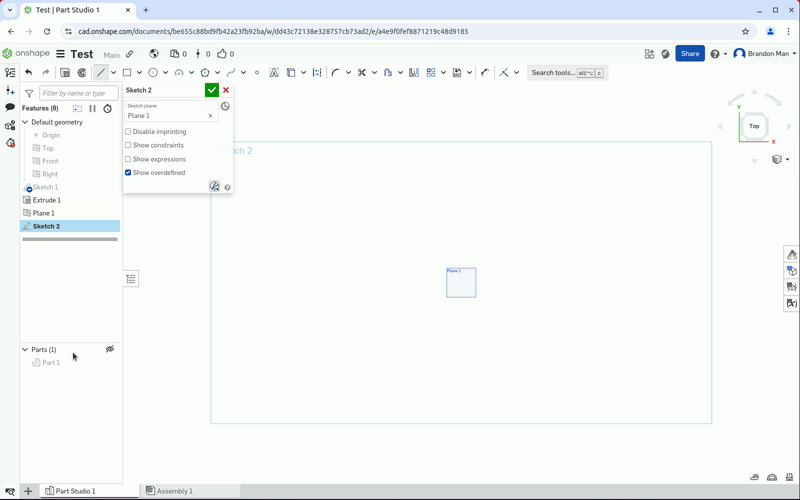
key_down(shift)
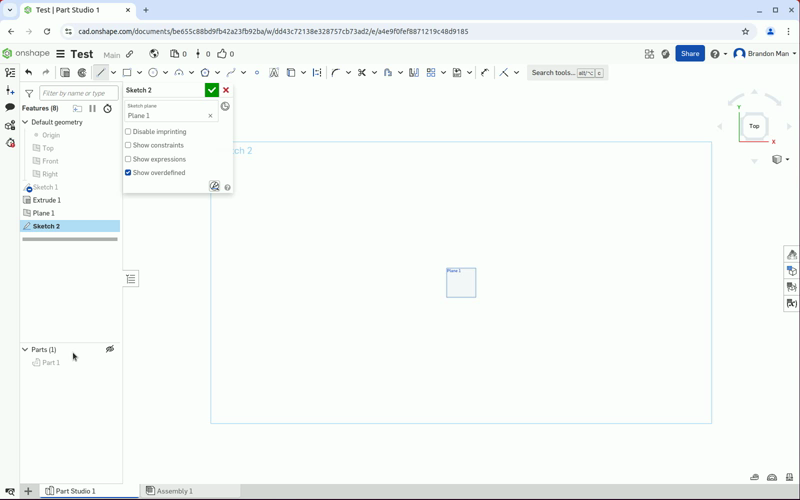
mouse_move(460, 282)
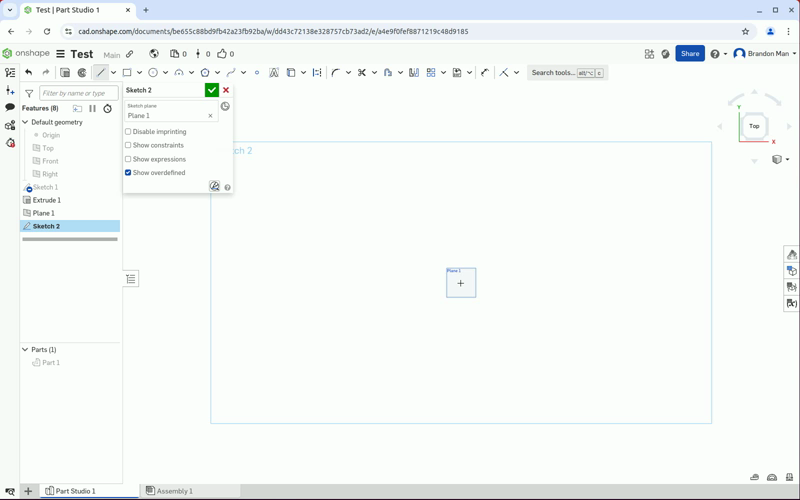
click(460, 282)
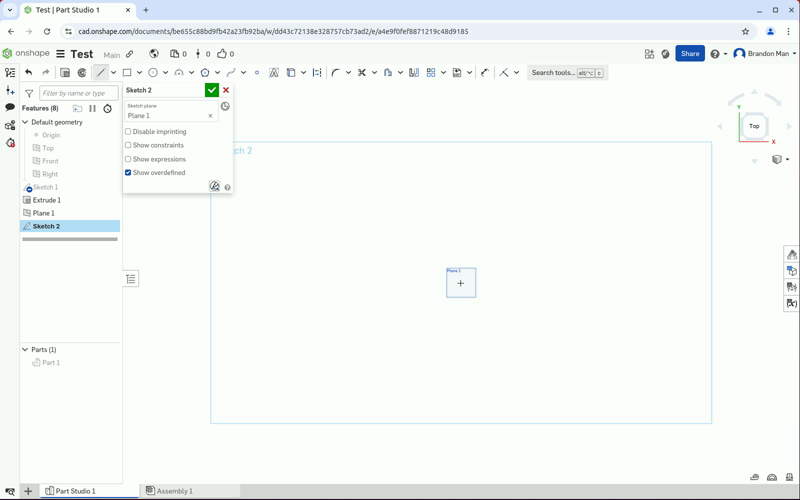
key_up(shift)
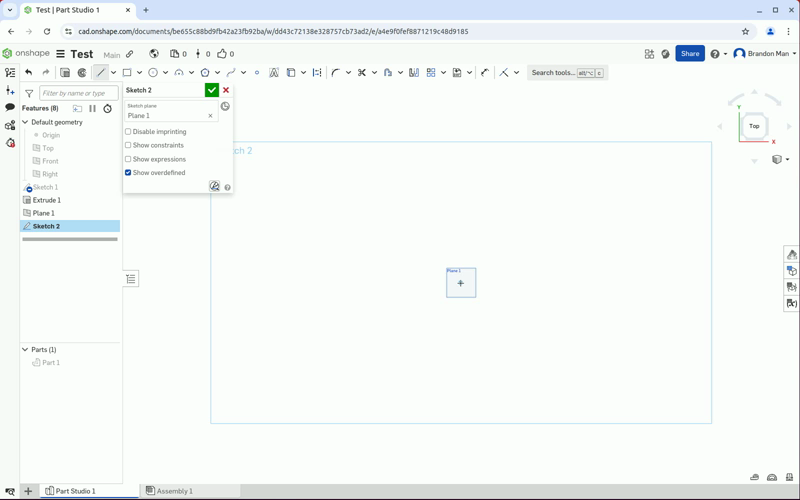
key_down(shift)
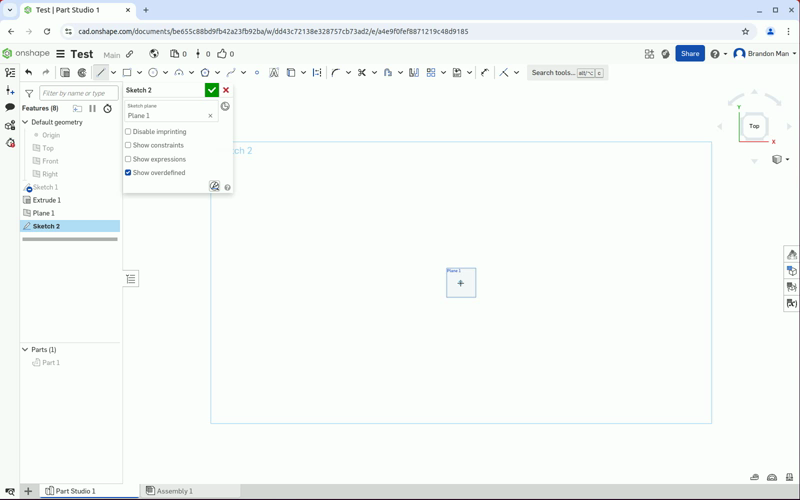
mouse_move(490, 282)
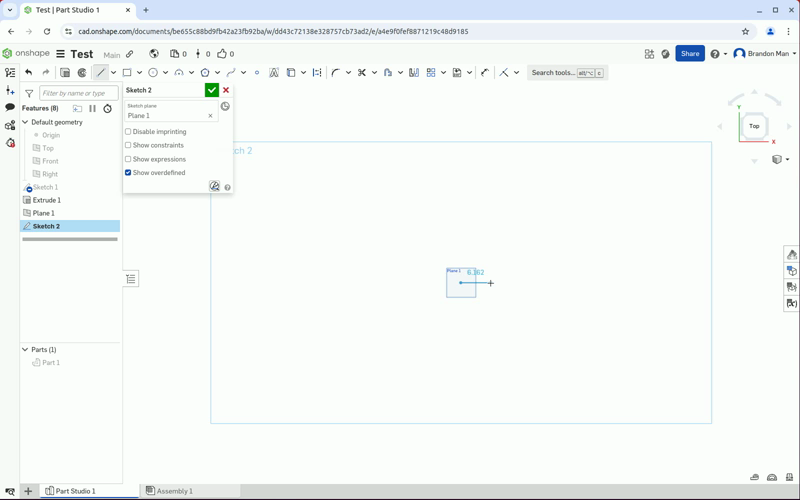
mouse_move(483, 282)
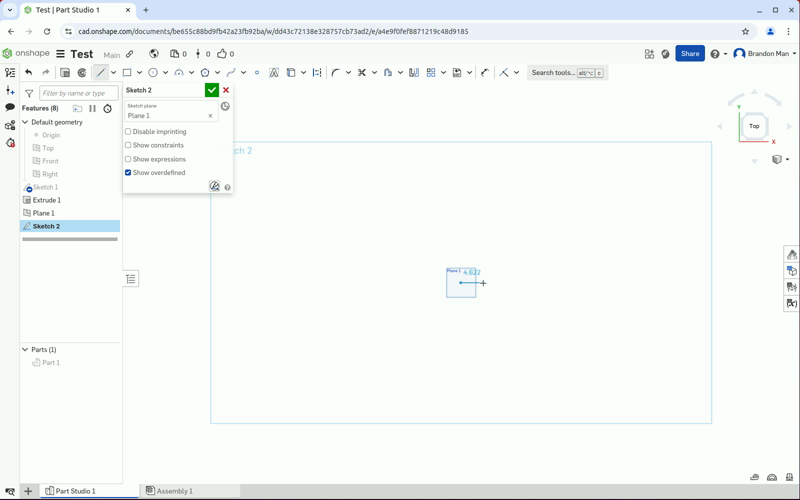
click(483, 282)
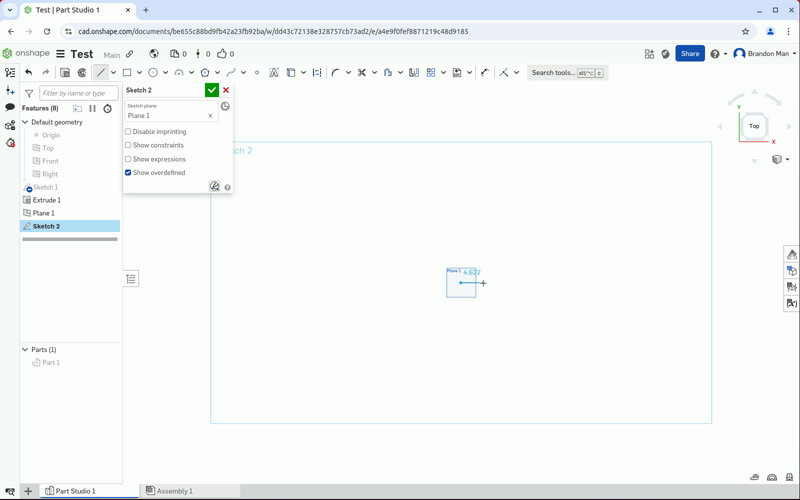
key_up(shift)
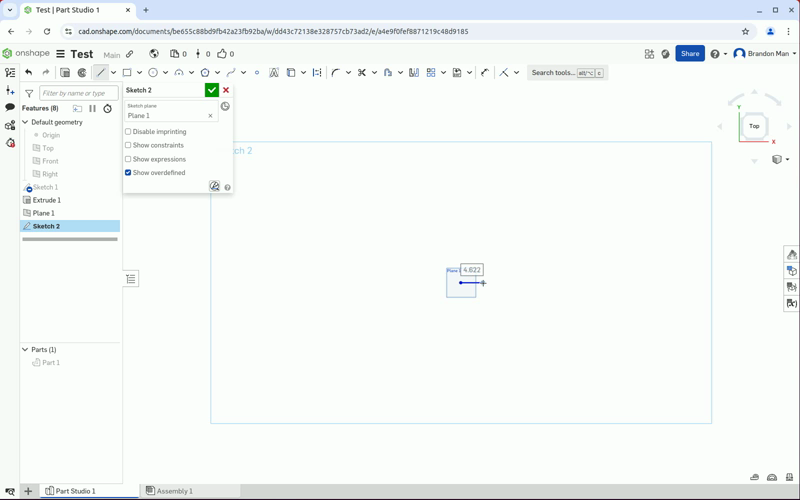
key_down(shift)
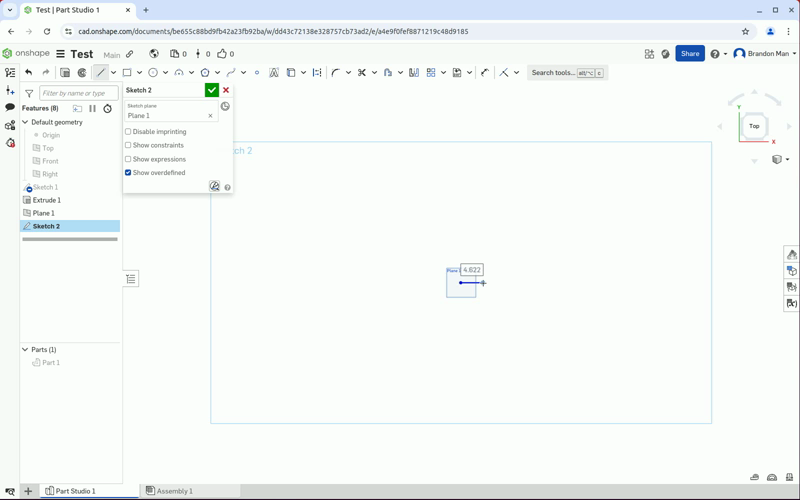
mouse_move(483, 170)
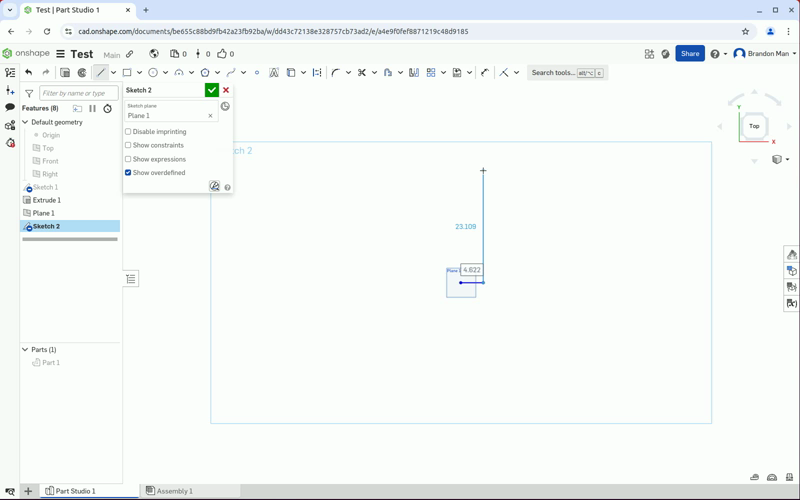
click(483, 170)
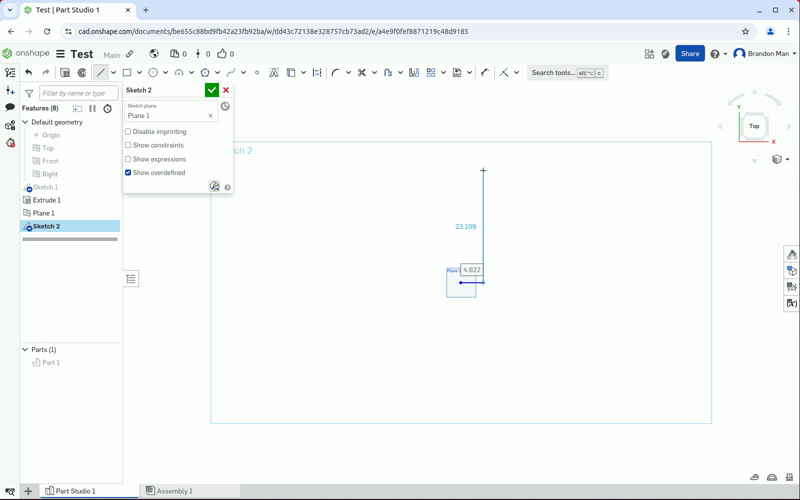
key_up(shift)
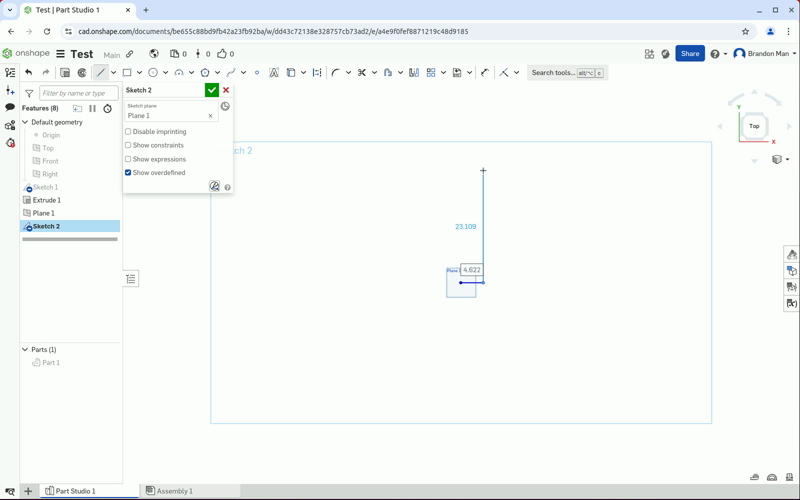
key_down(shift)
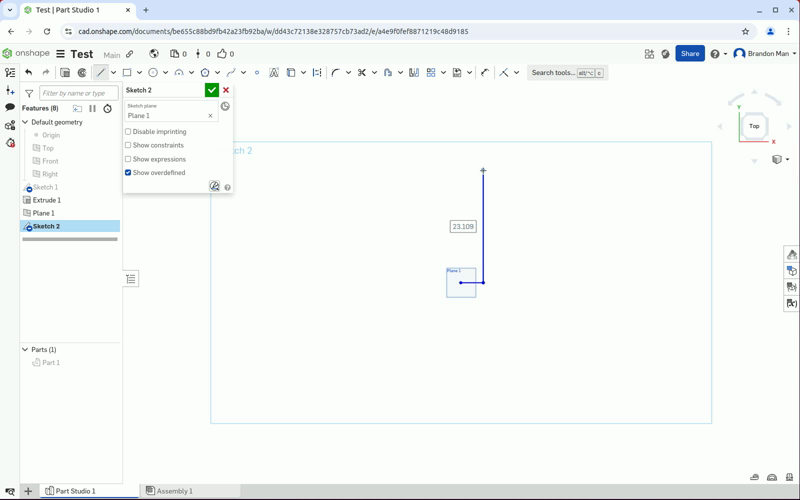
mouse_move(513, 170)
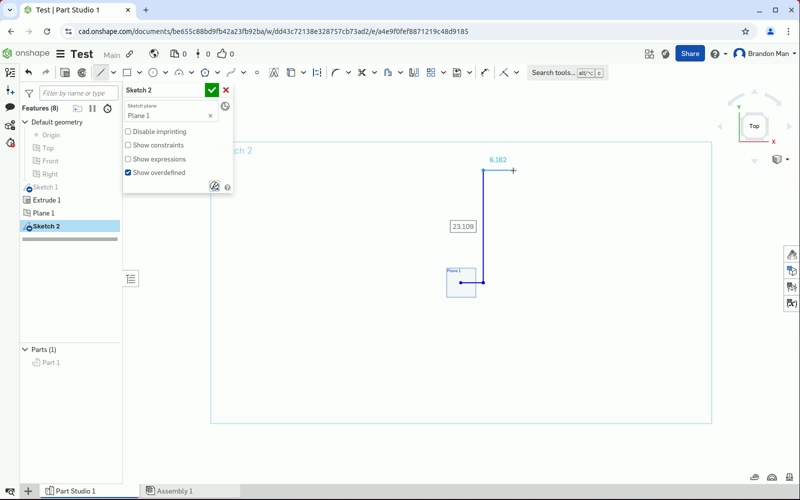
mouse_move(460, 170)
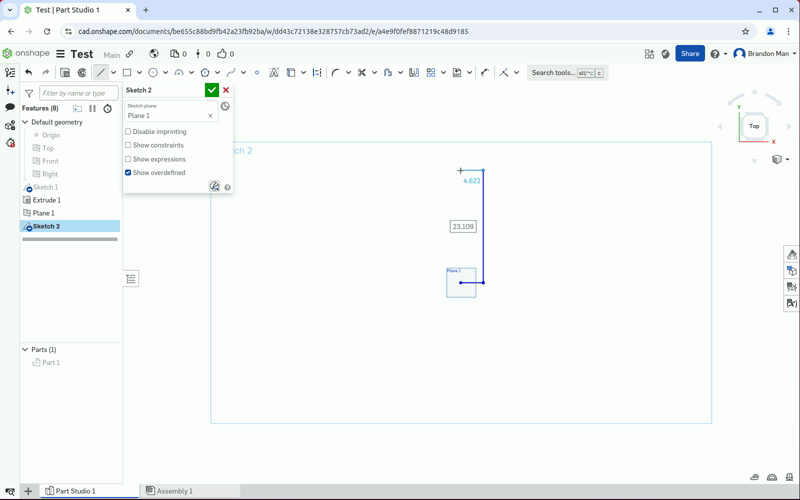
click(460, 170)
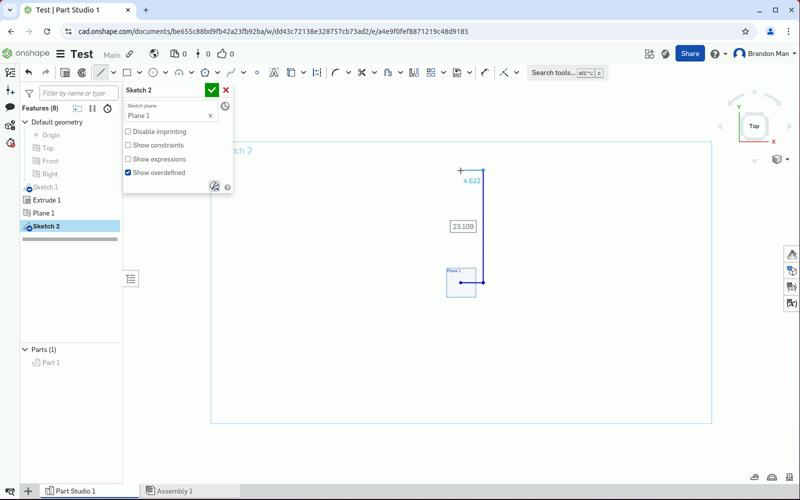
key_up(shift)
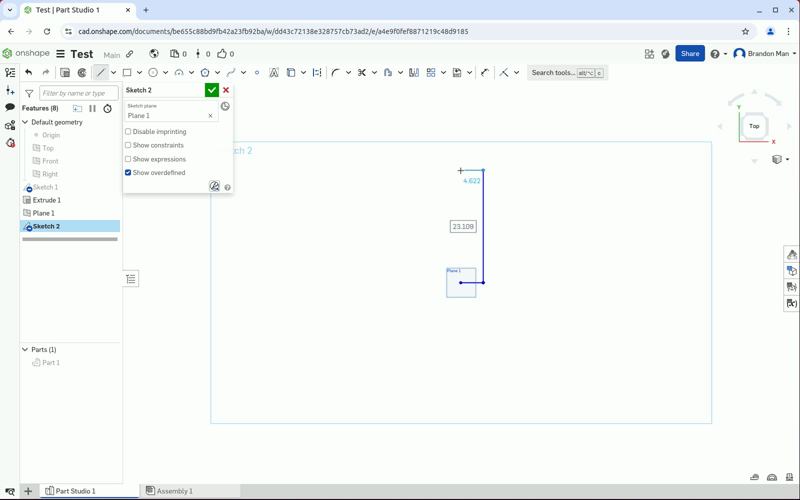
key_down(shift)
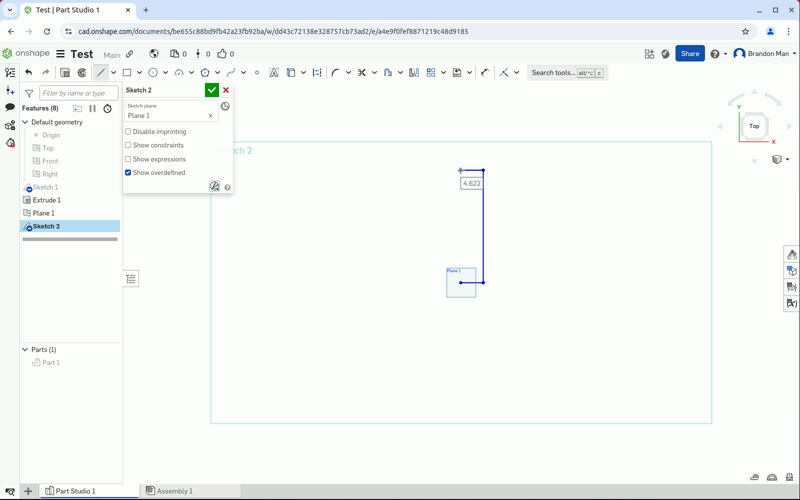
mouse_move(460, 282)
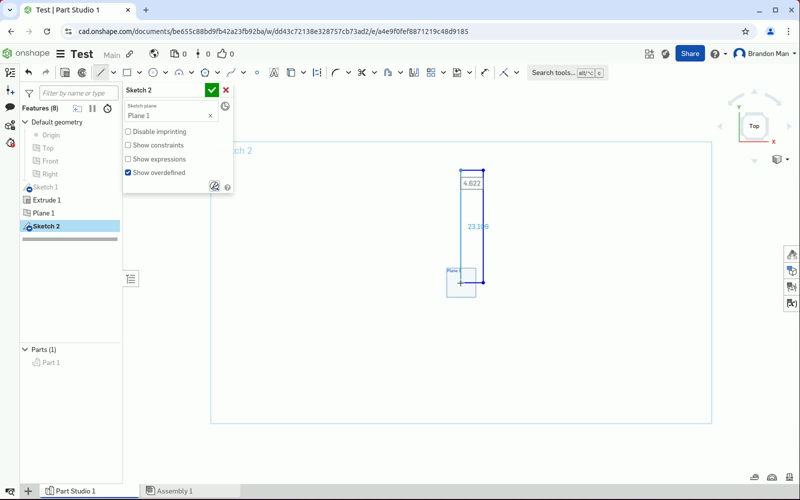
key_up(shift)
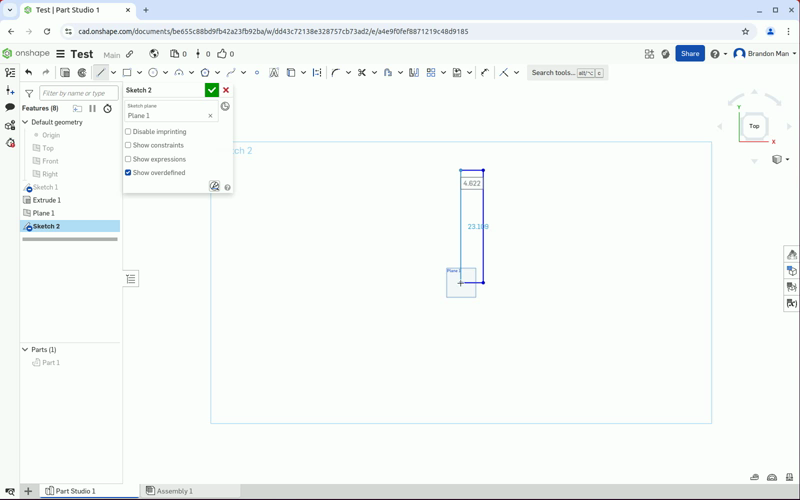
click(460, 282)
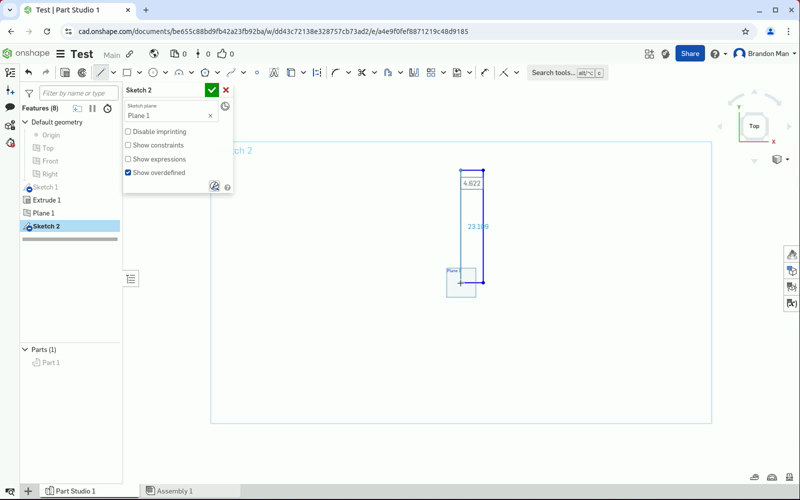
key(esc)
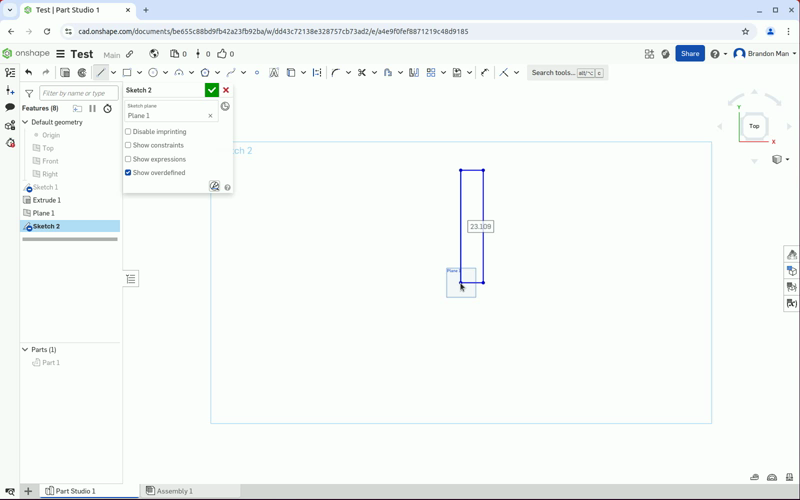
mouse_move(476, 237)
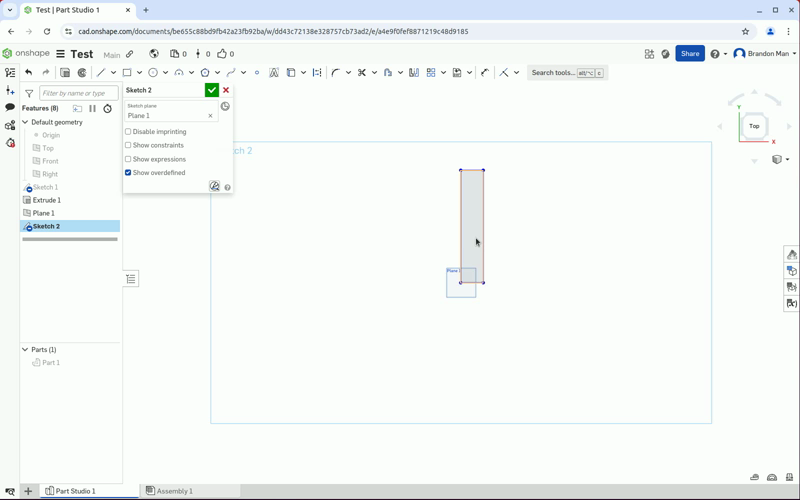
click(476, 237)
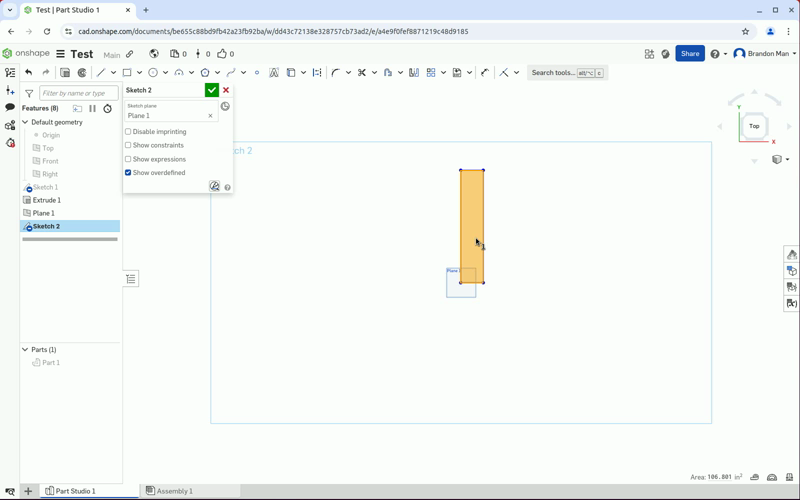
mouse_move(73, 352)
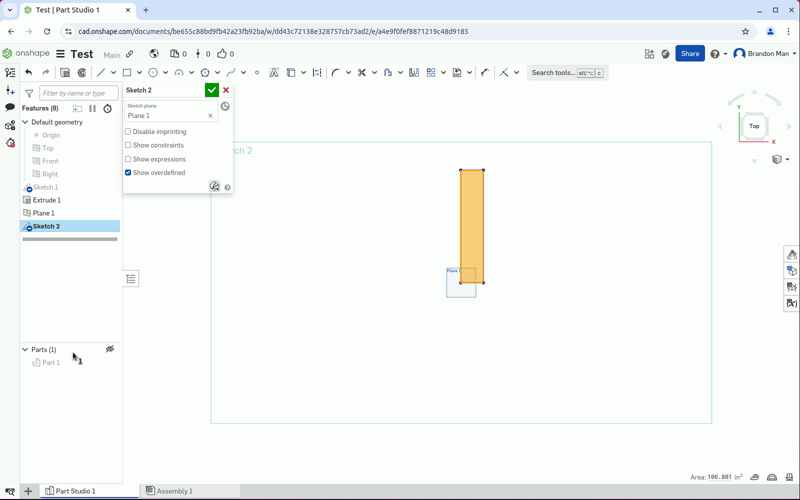
key(shift+y)
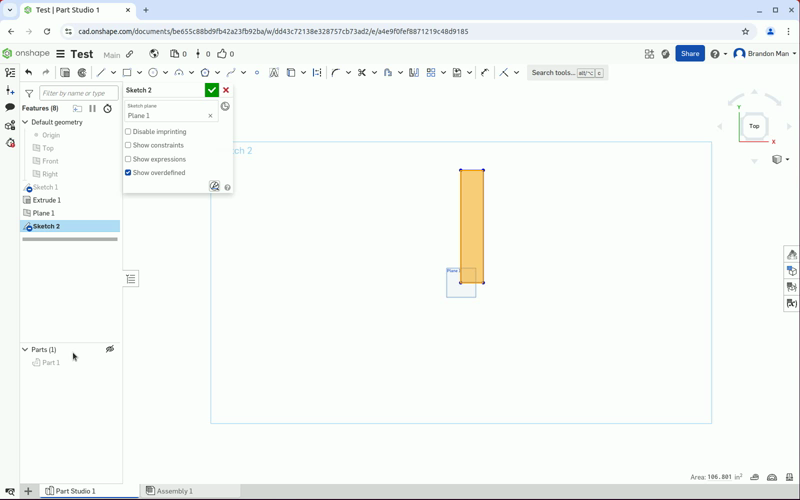
key(shift+e)
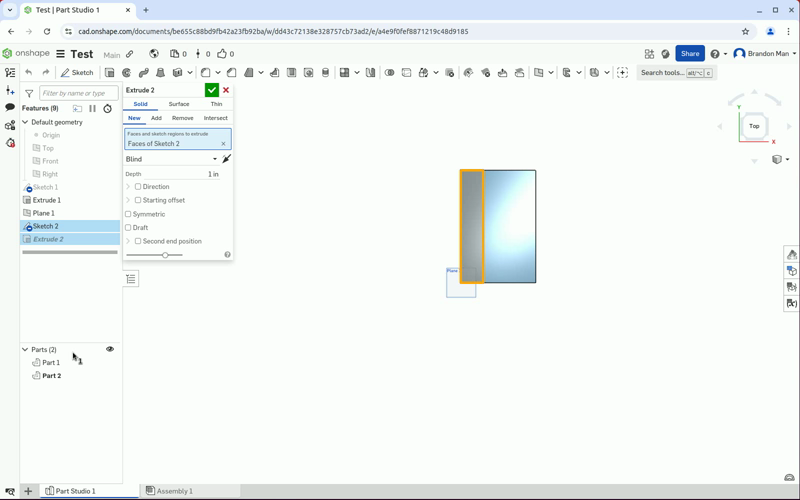
mouse_move(143, 106)
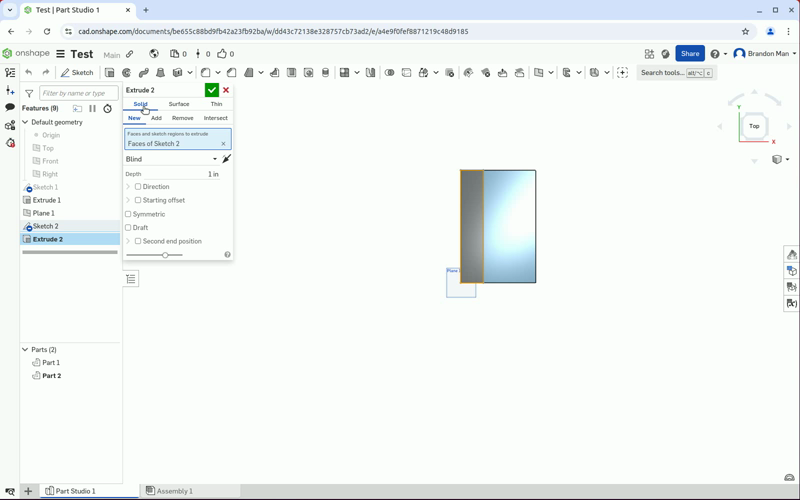
click(143, 106)
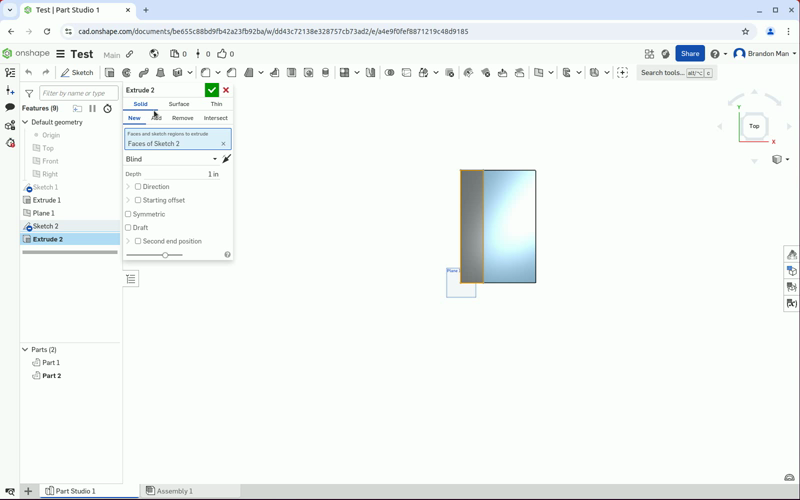
mouse_move(186, 120)
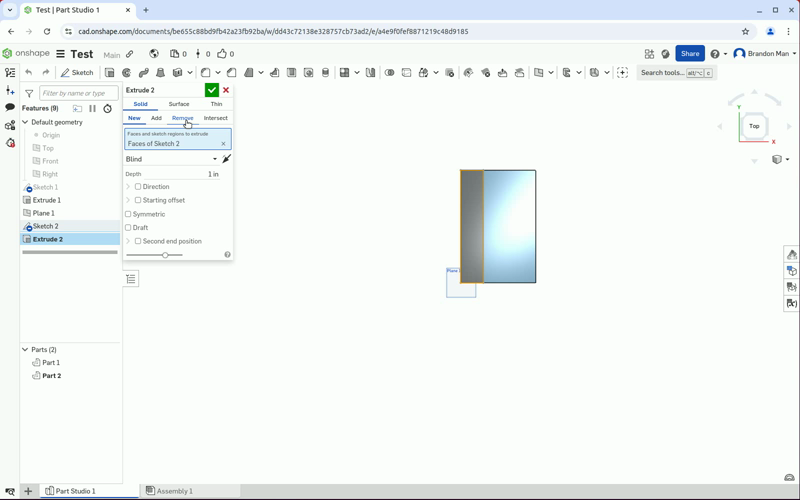
click(186, 120)
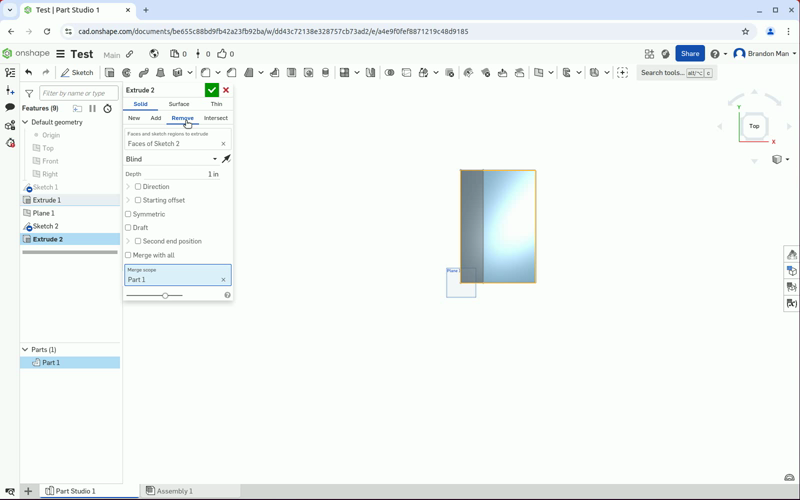
key(tab, 4)
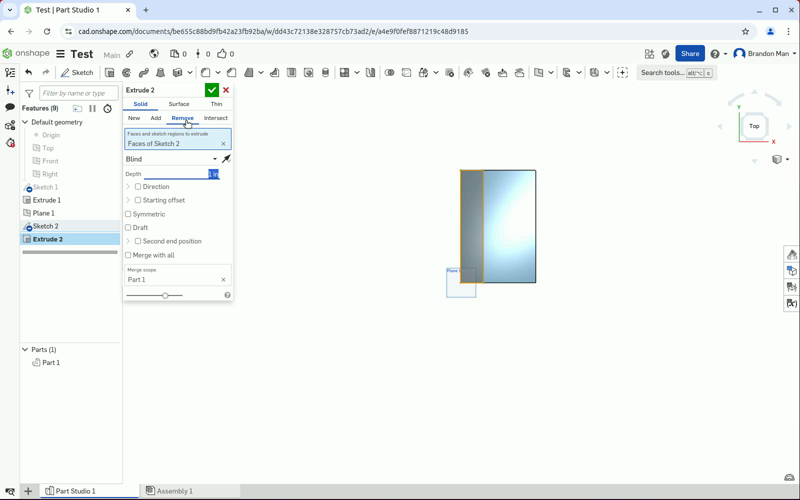
text(4.574)
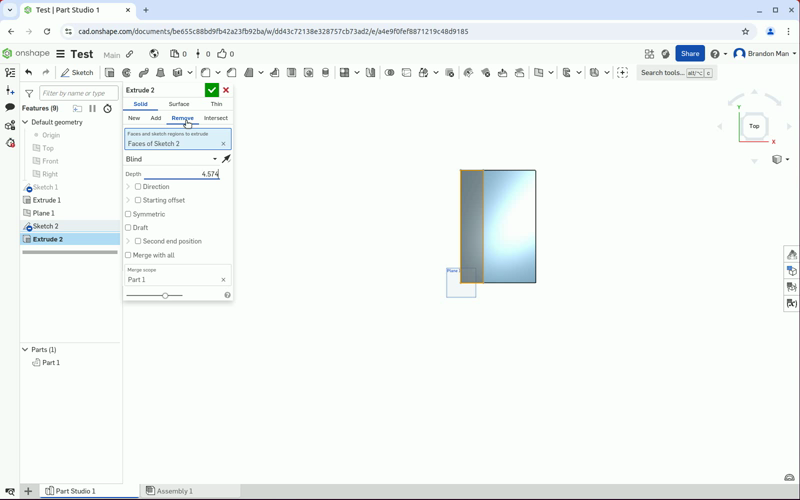
key(tab, 6)
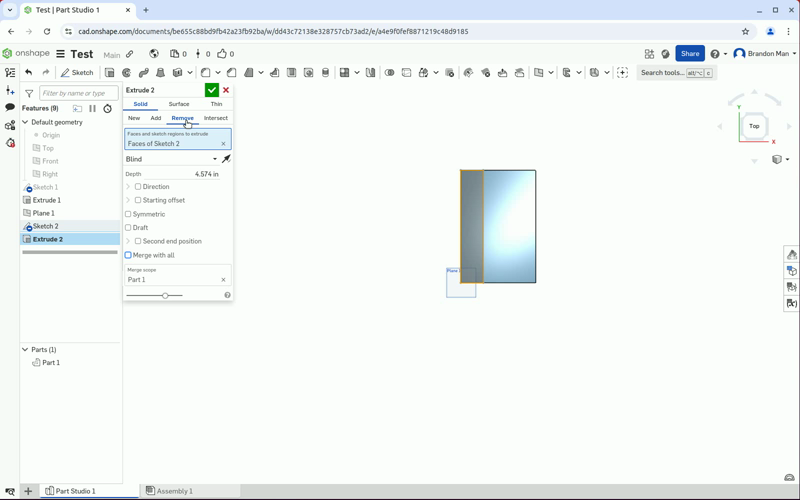
key(space)
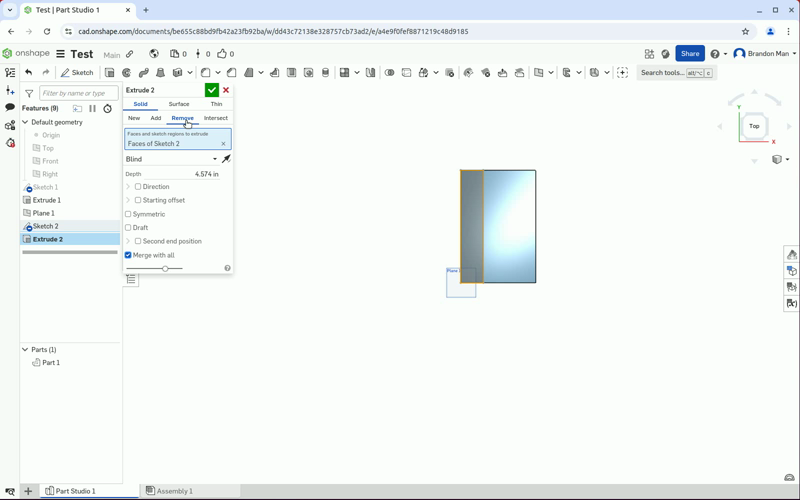
key(enter)
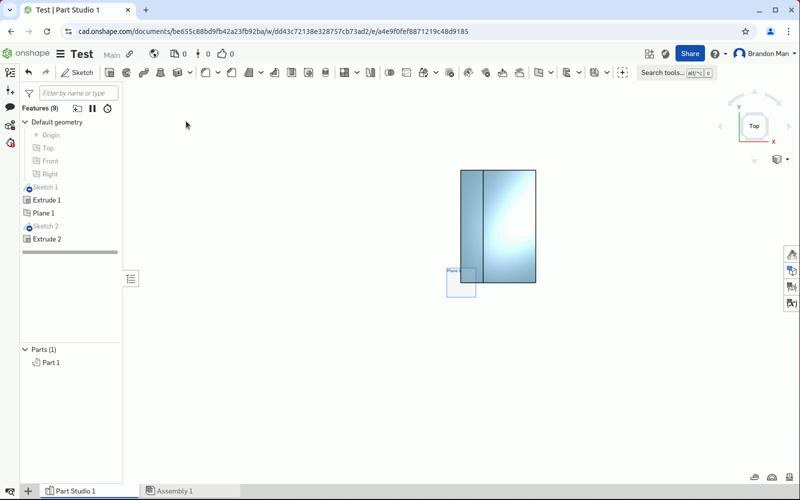
key(shift+h)
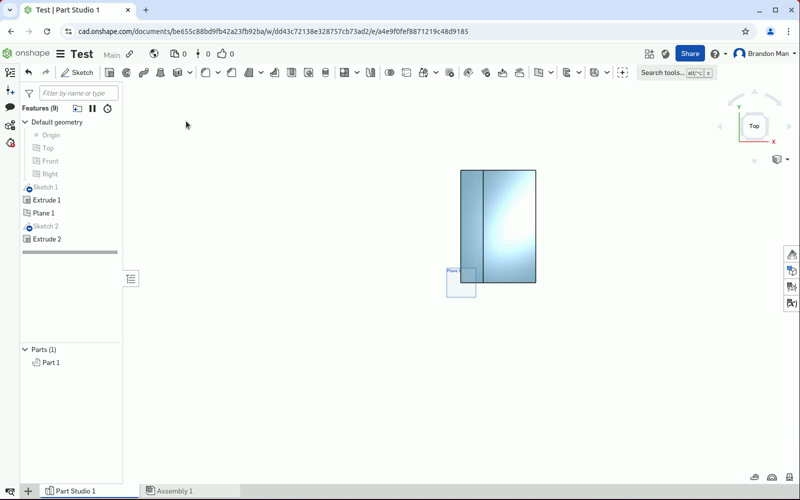
key(shift+h)
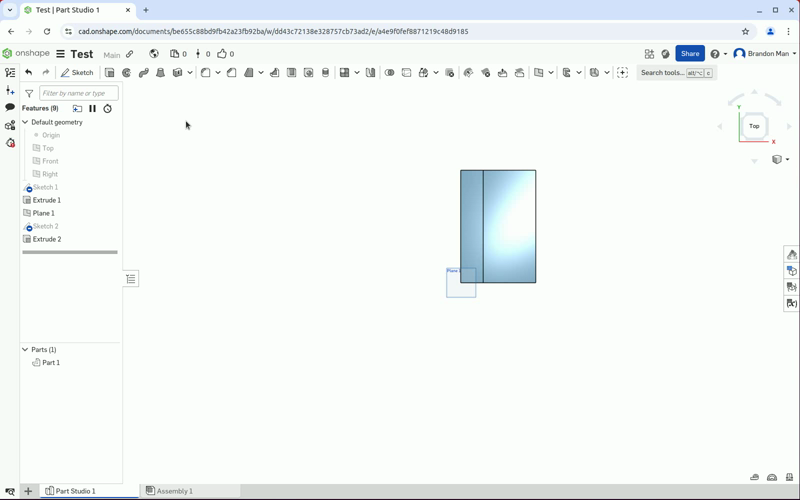
mouse_move(73, 189)
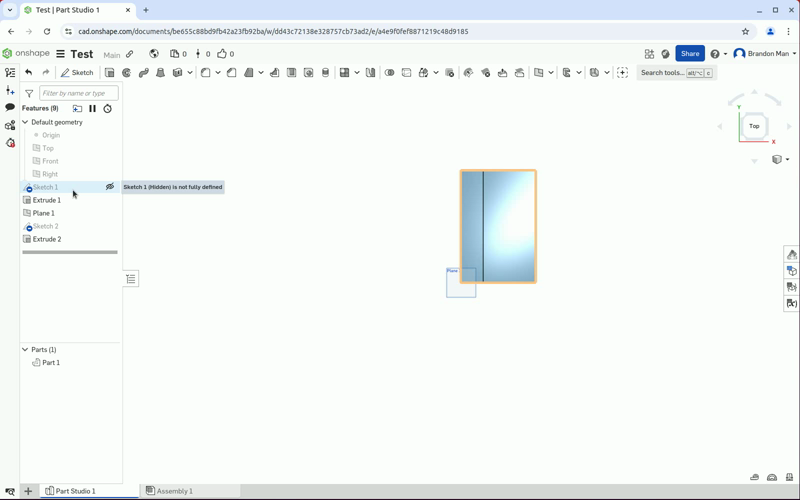
click(73, 189)
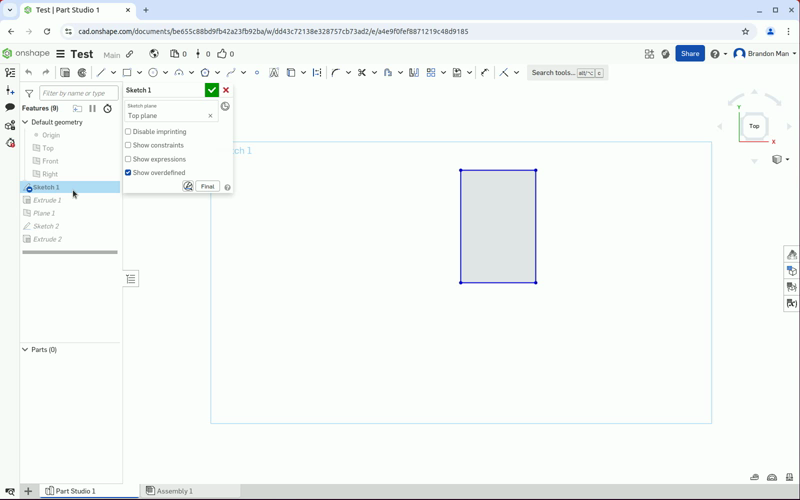
mouse_move(229, 92)
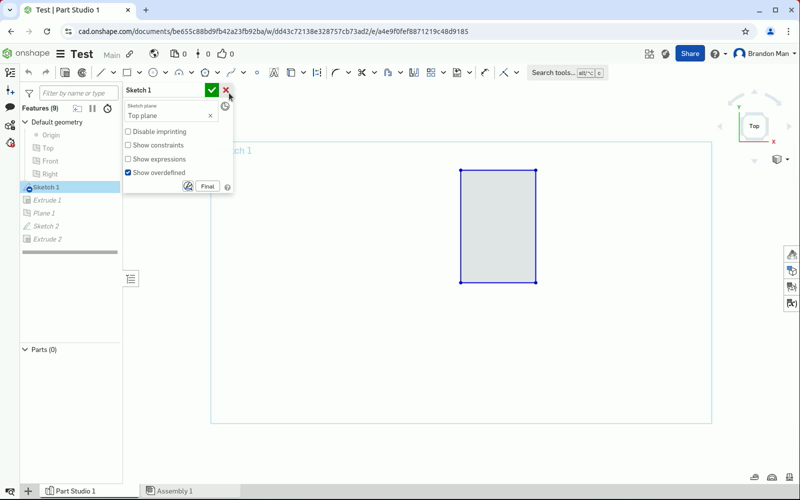
click(229, 92)
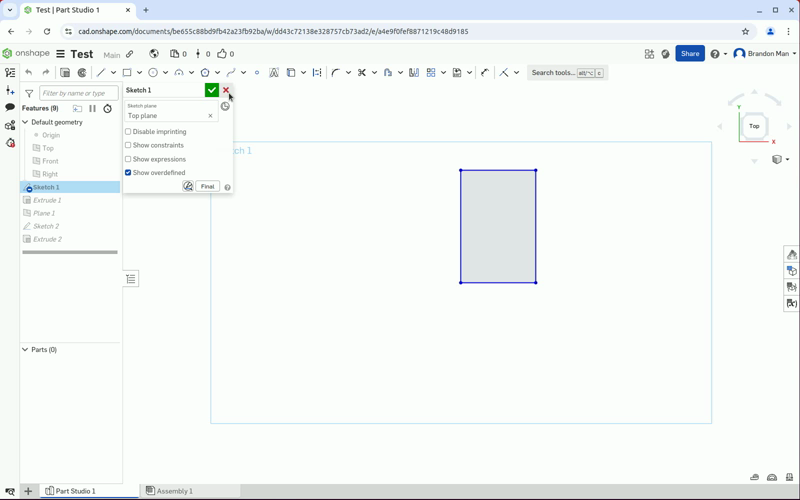
key(shift+s)
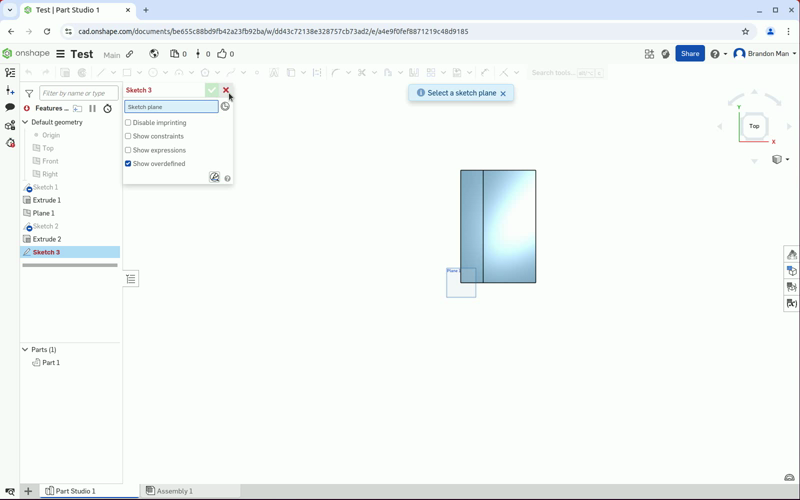
mouse_move(73, 215)
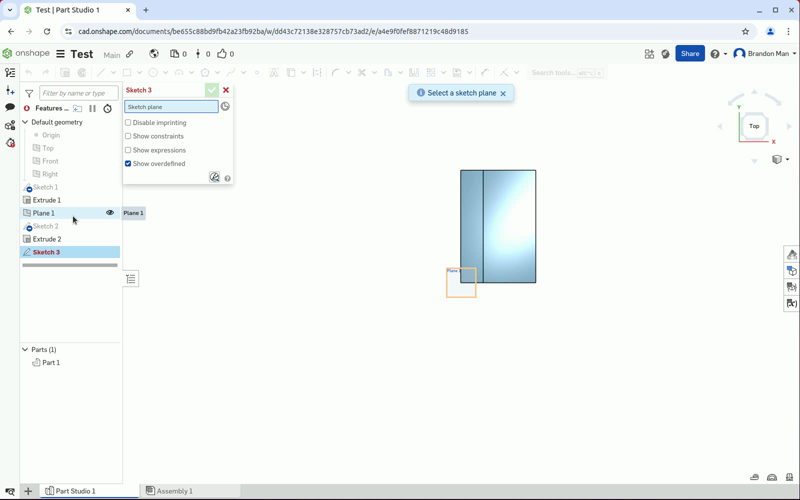
click(73, 215)
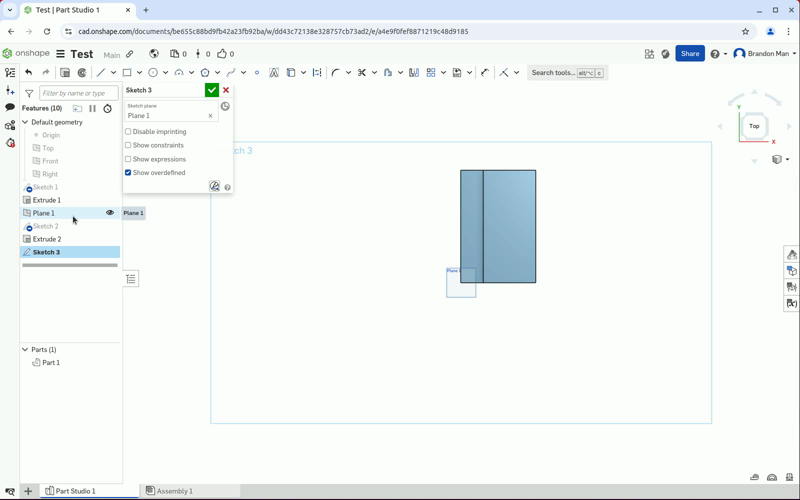
mouse_move(73, 352)
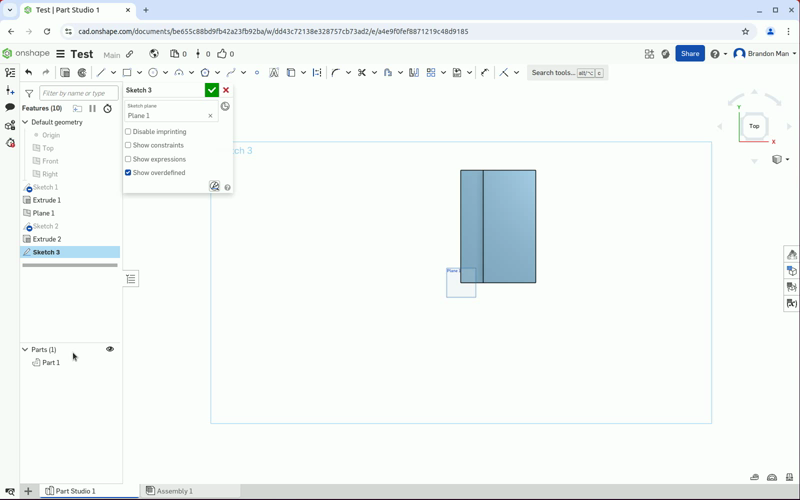
key(y)
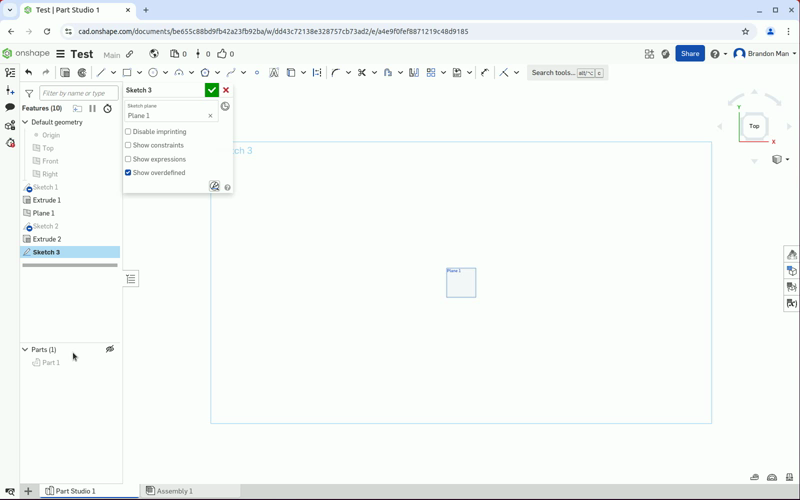
key(c)
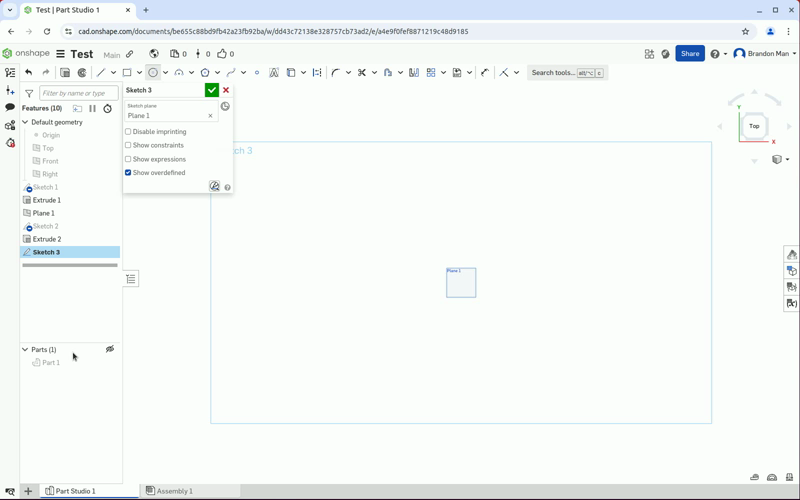
key_down(shift)
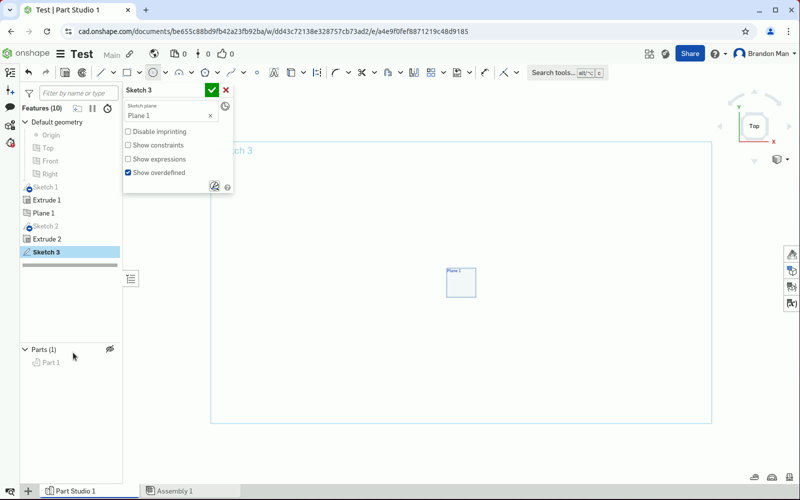
mouse_move(510, 226)
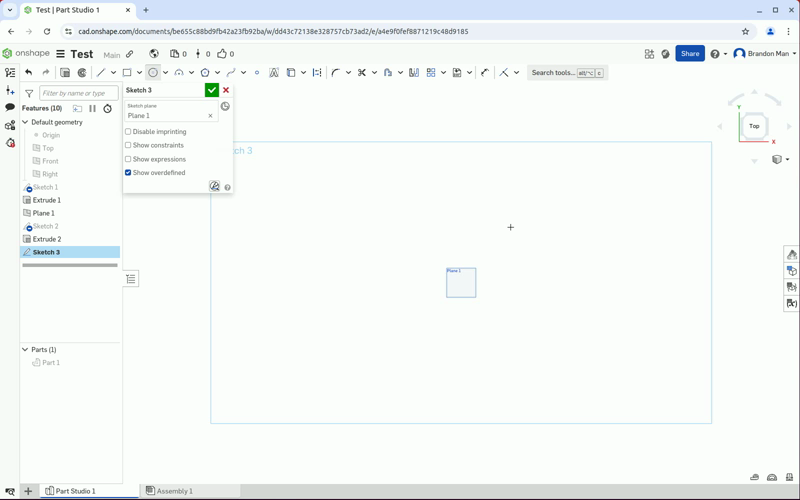
click(510, 226)
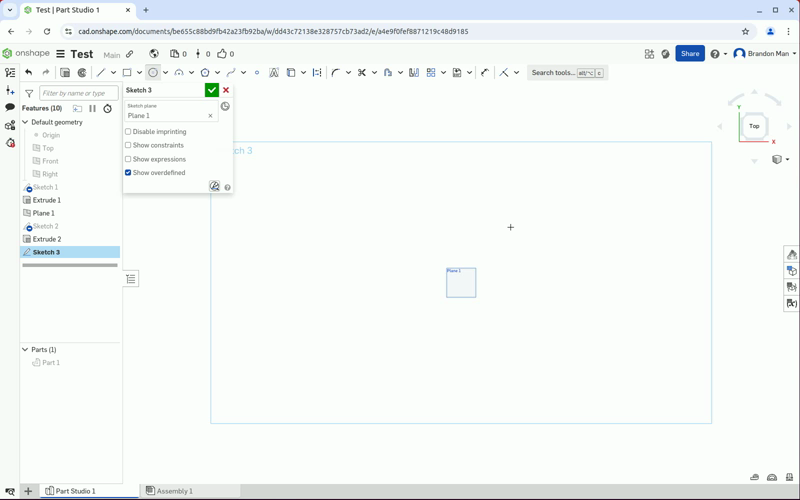
key_up(shift)
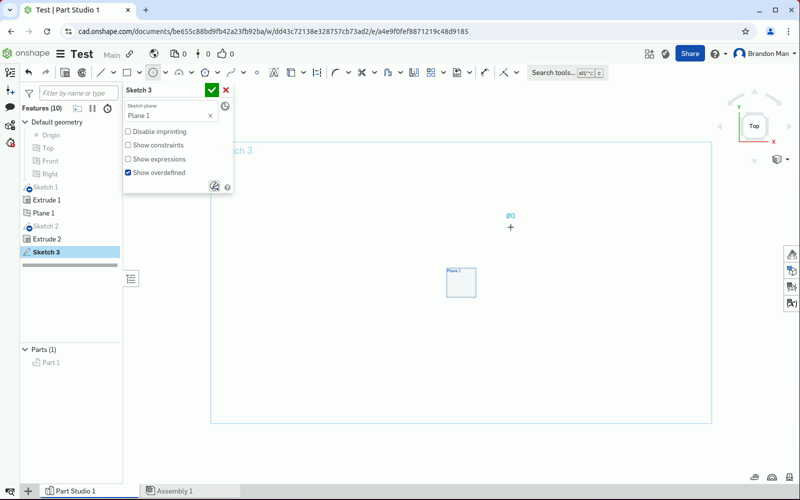
mouse_move(526, 226)
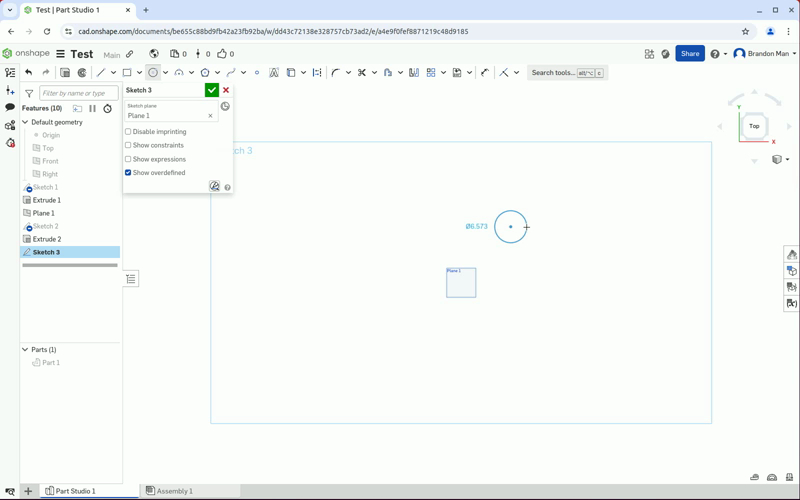
click(526, 226)
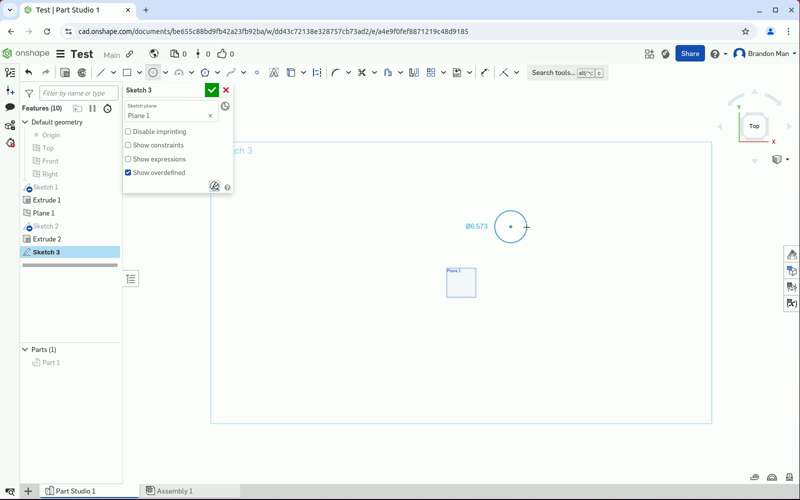
key(esc)
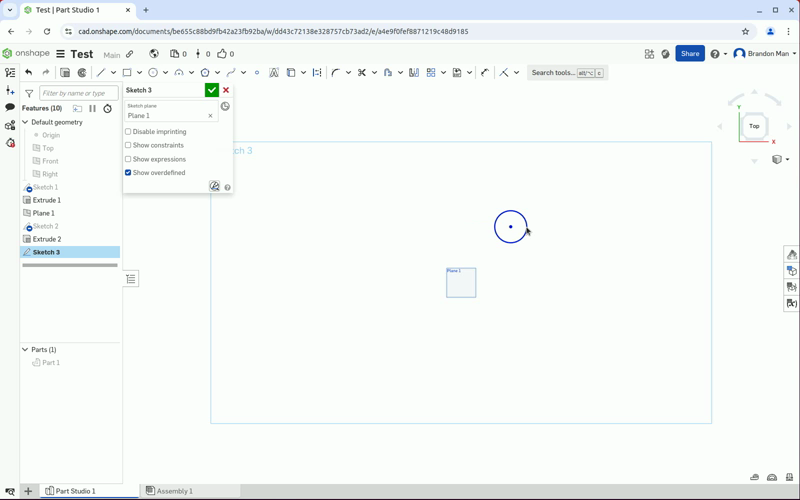
mouse_move(517, 228)
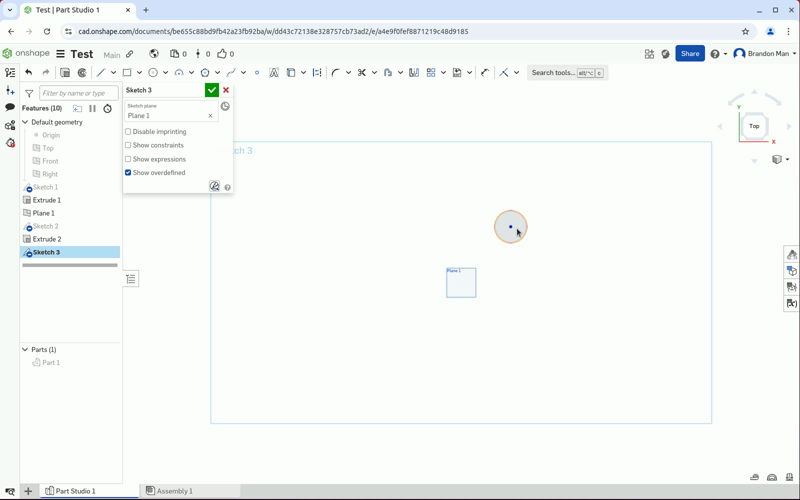
scroll(6)
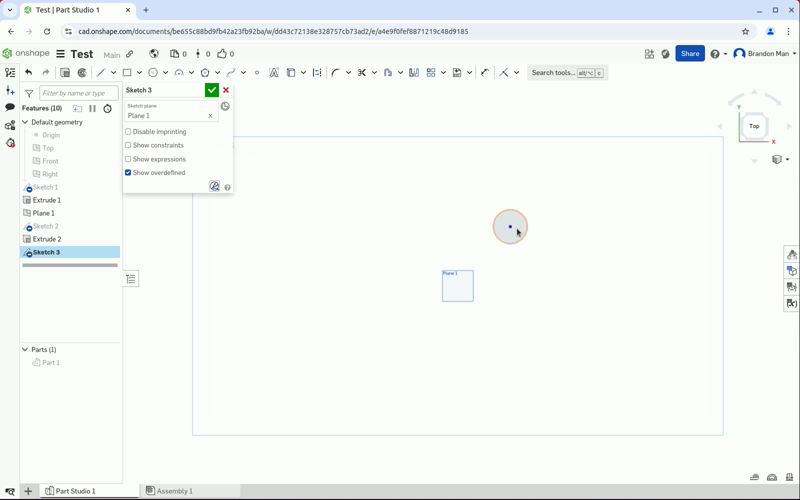
scroll(6)
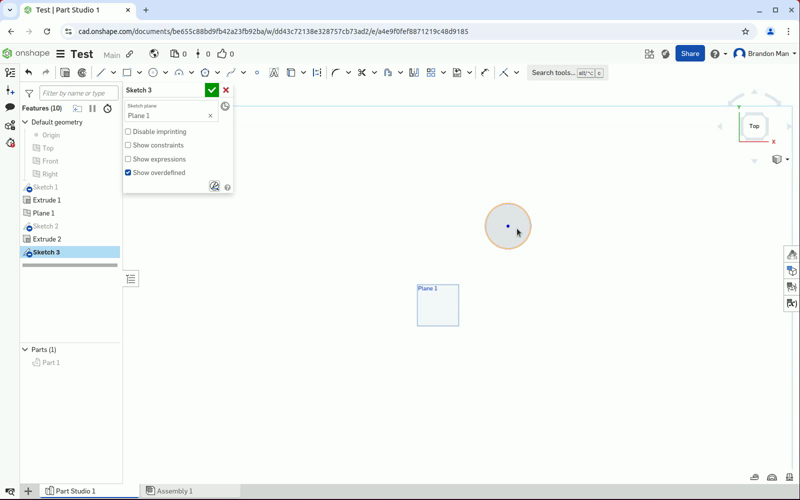
scroll(6)
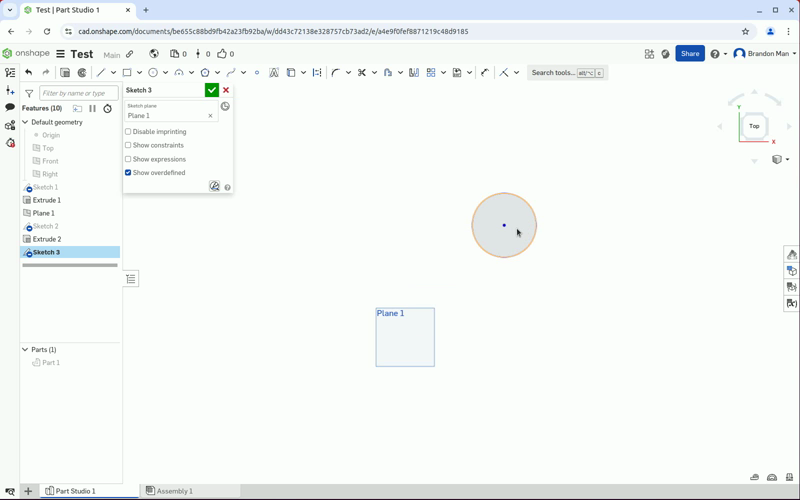
scroll(6)
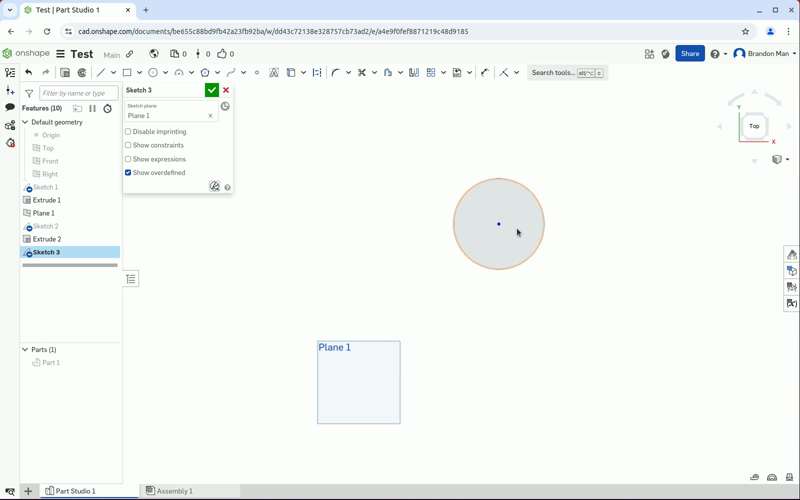
scroll(6)
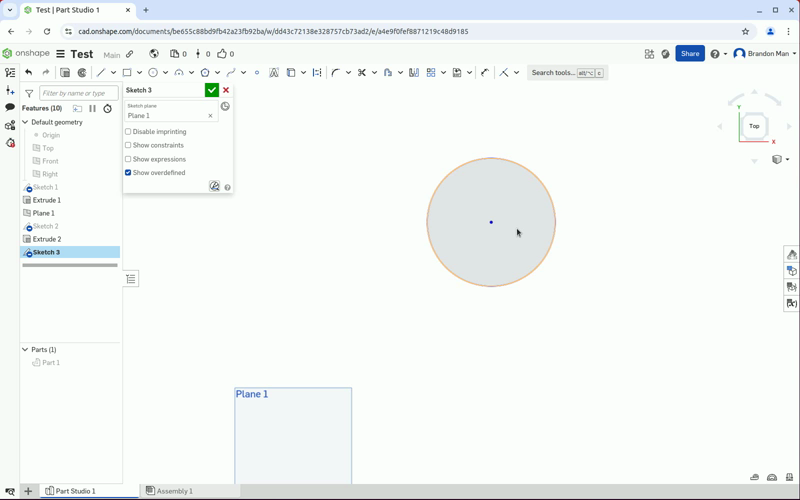
scroll(6)
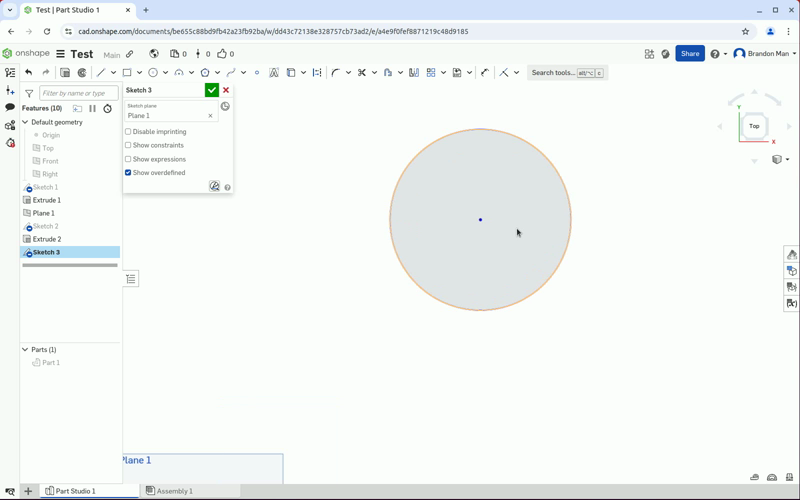
scroll(6)
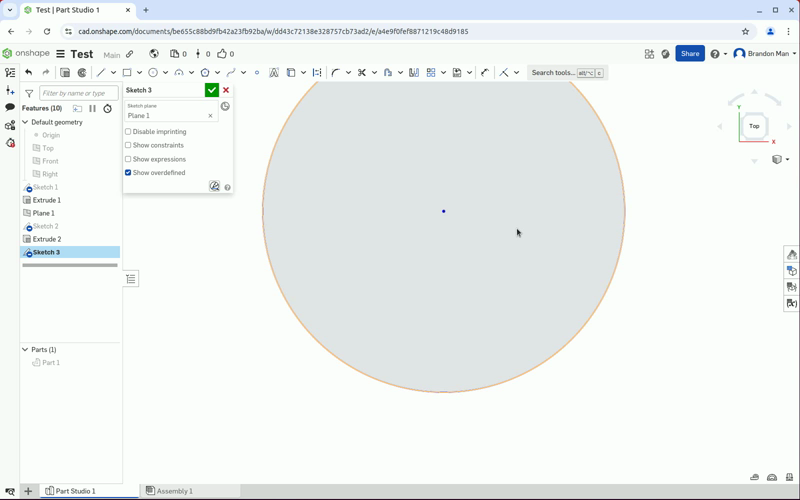
click(517, 228)
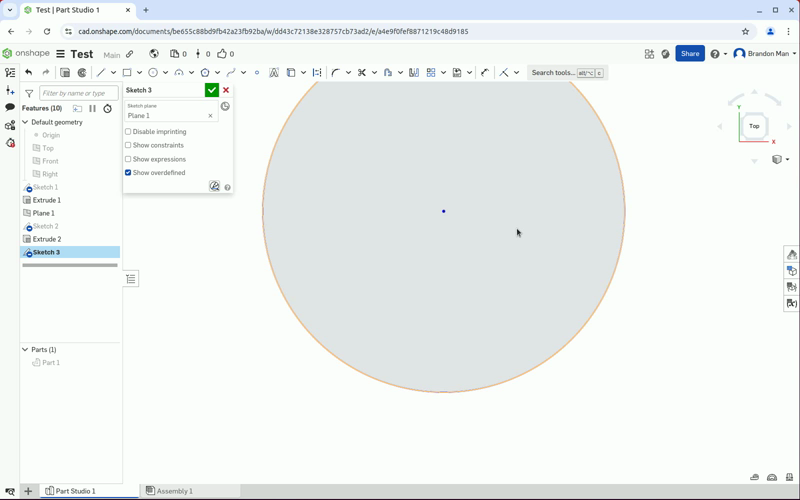
scroll(-6)
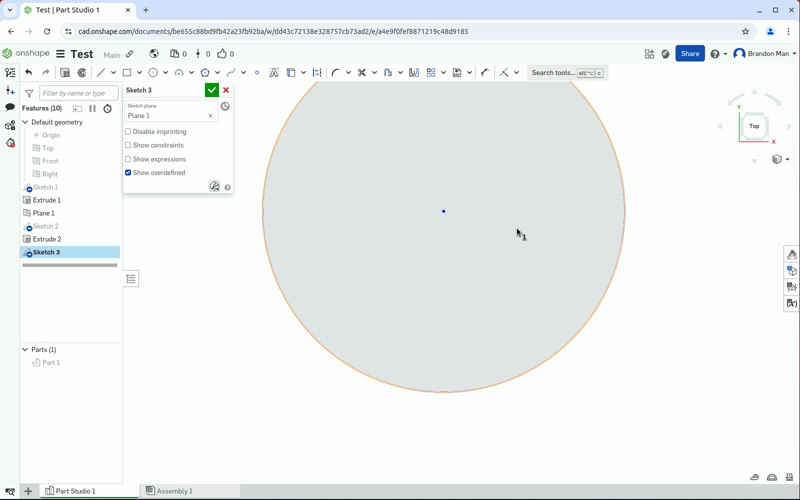
scroll(-6)
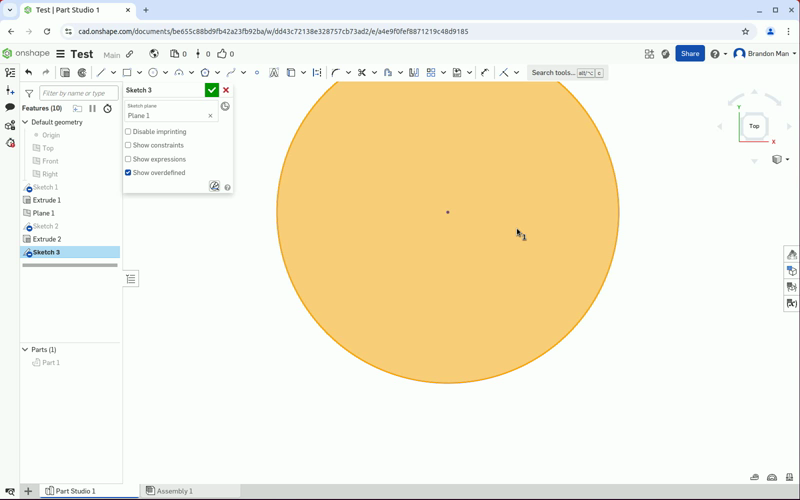
scroll(-6)
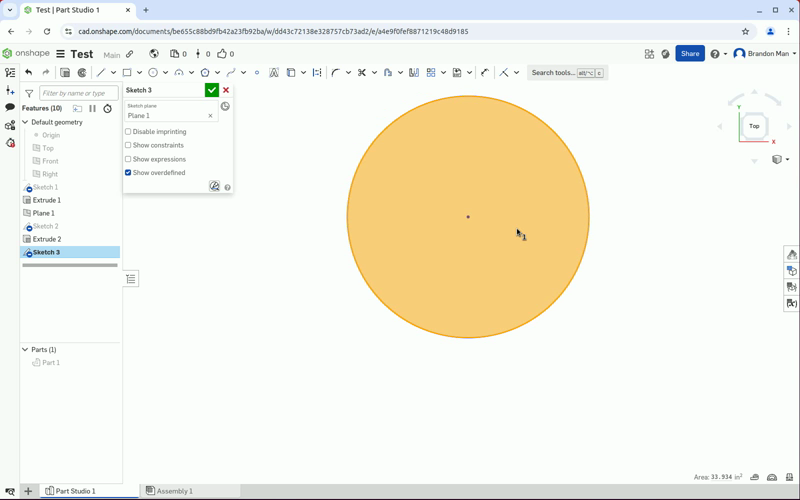
scroll(-6)
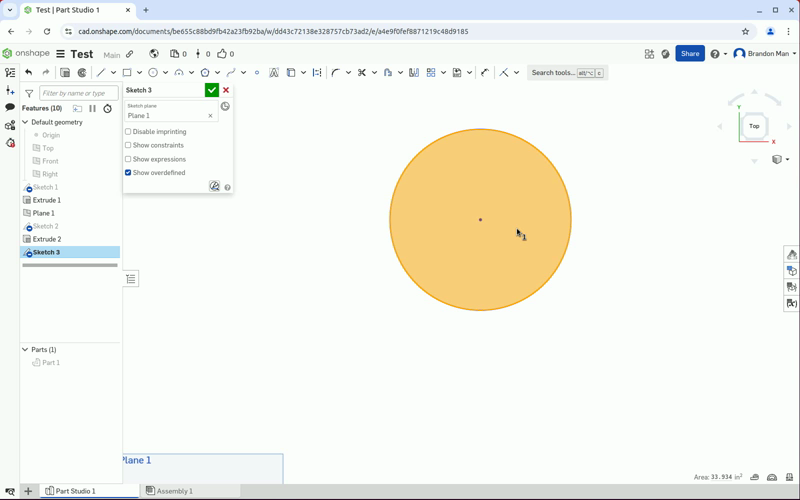
scroll(-6)
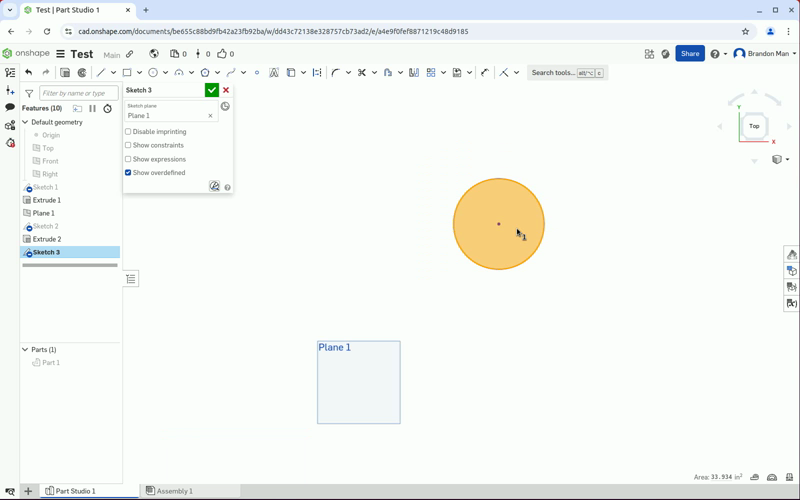
scroll(-6)
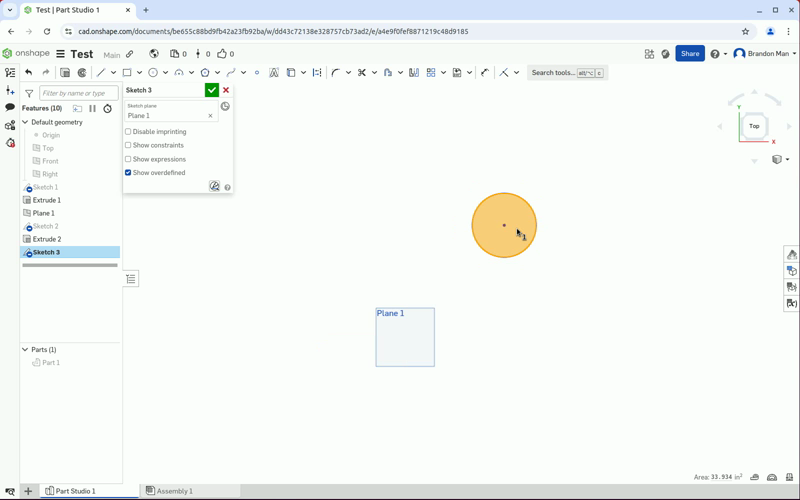
scroll(-6)
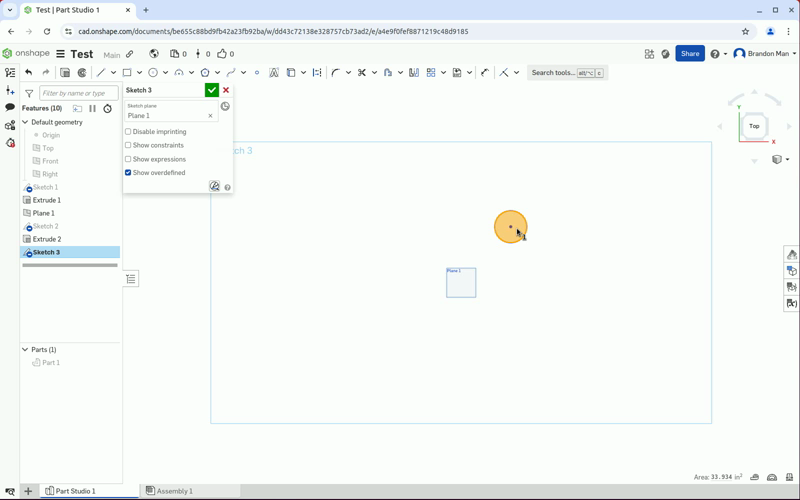
mouse_move(73, 352)
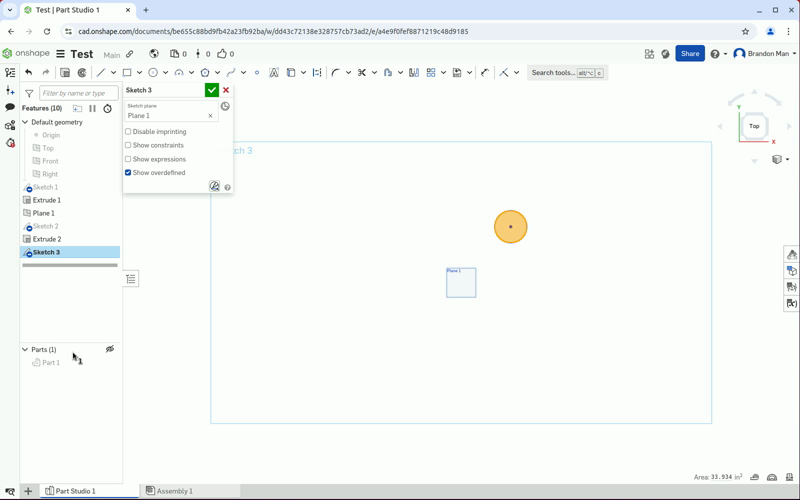
key(shift+y)
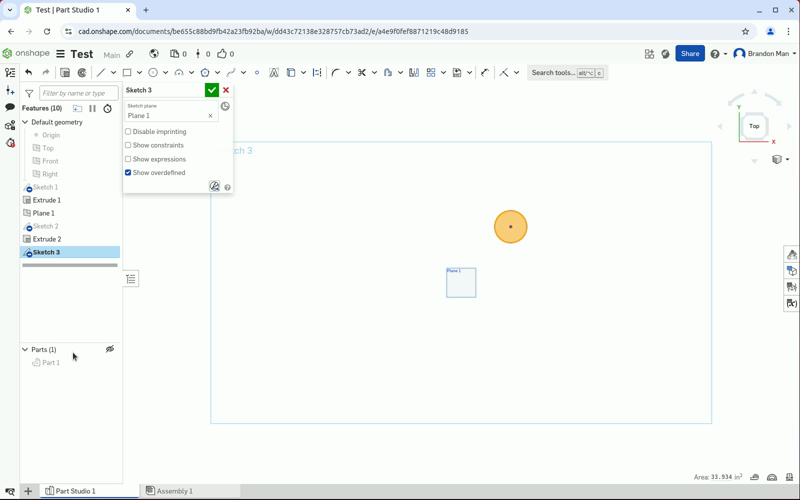
key(shift+e)
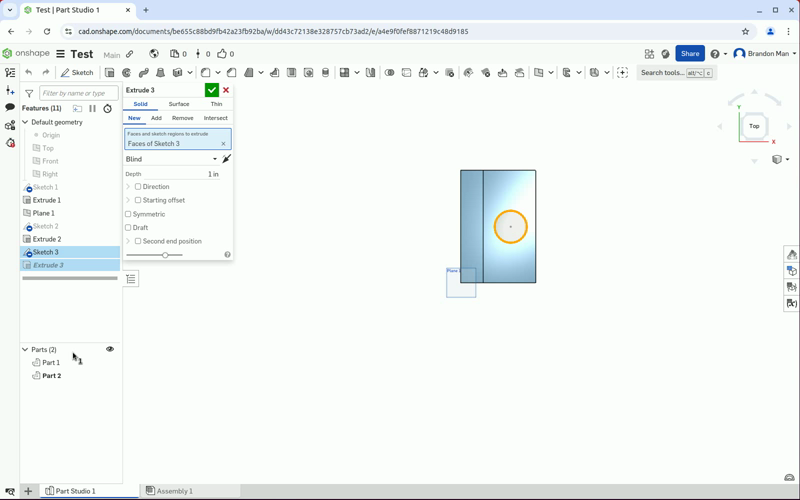
mouse_move(143, 106)
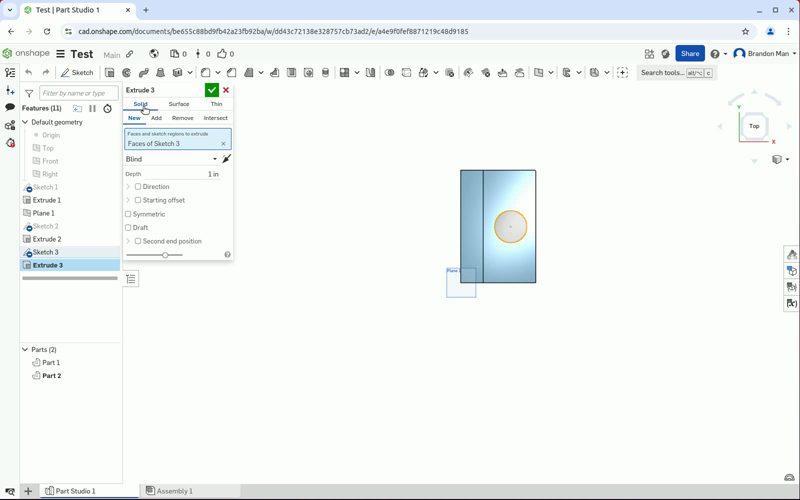
click(143, 106)
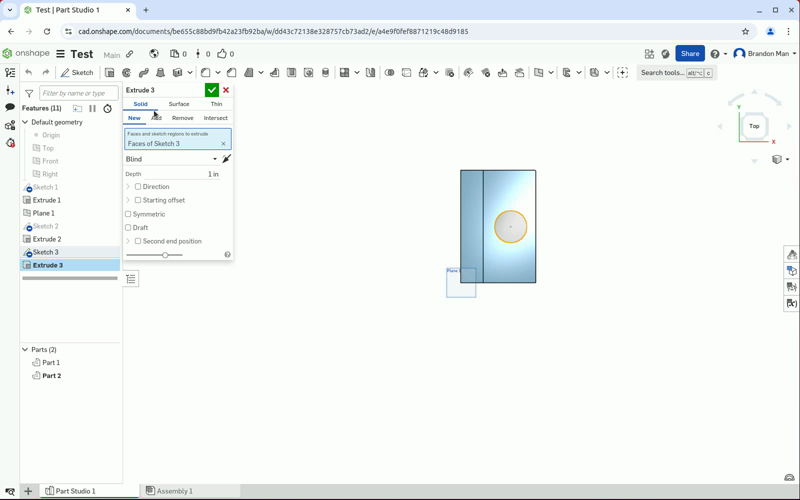
mouse_move(186, 120)
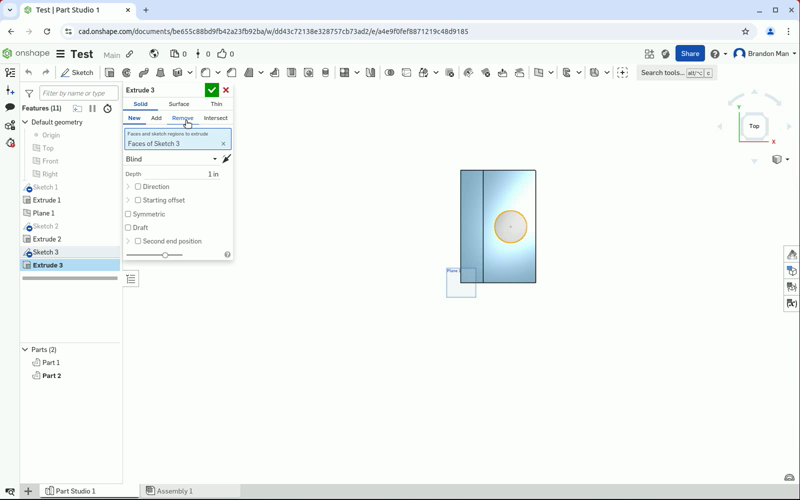
click(186, 120)
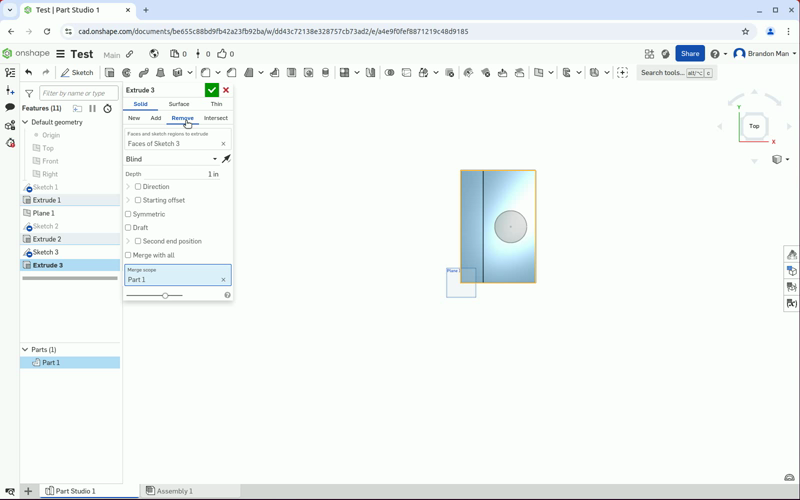
key(tab, 4)
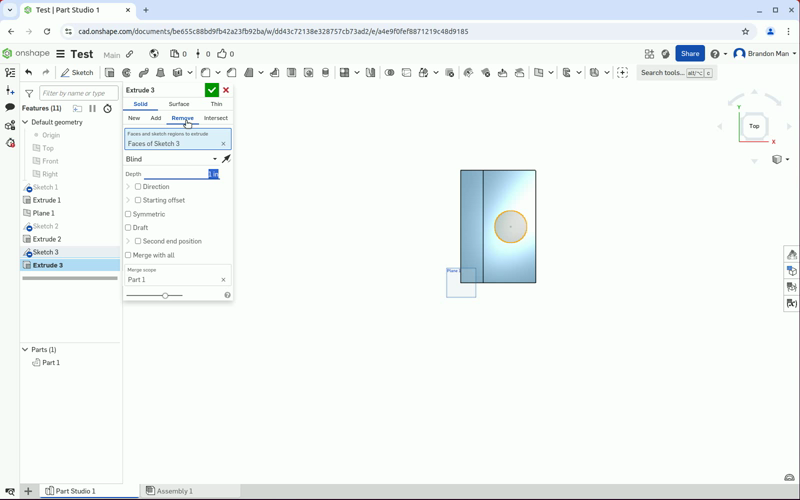
text(30.811)
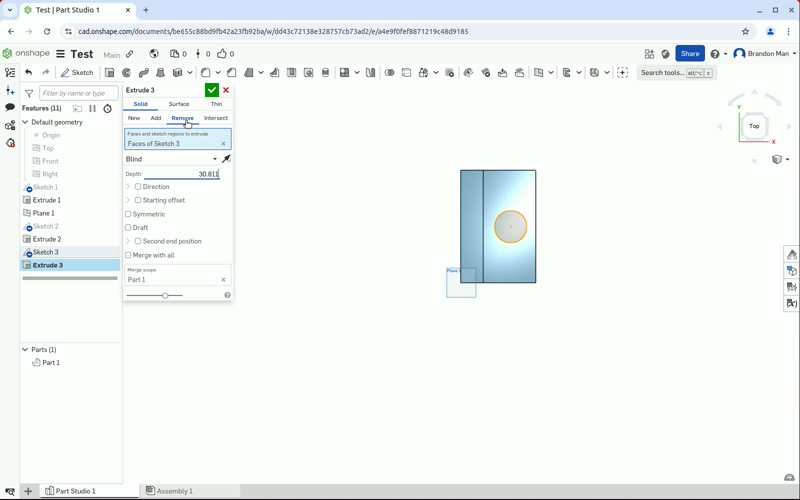
key(tab, 6)
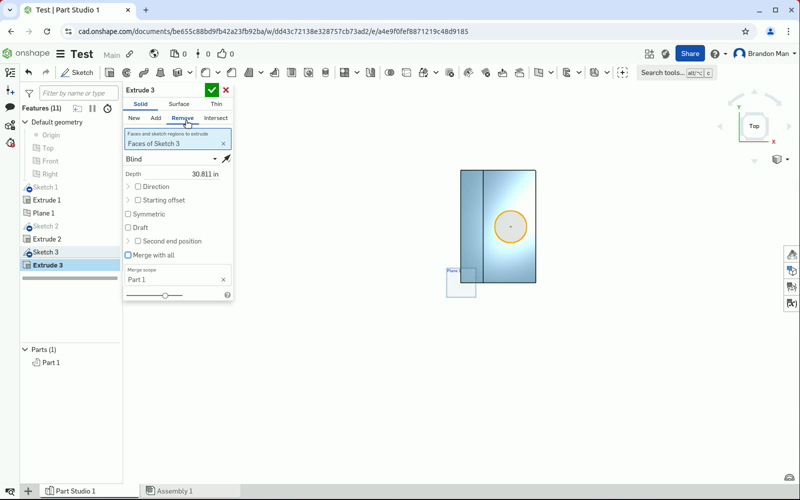
key(space)
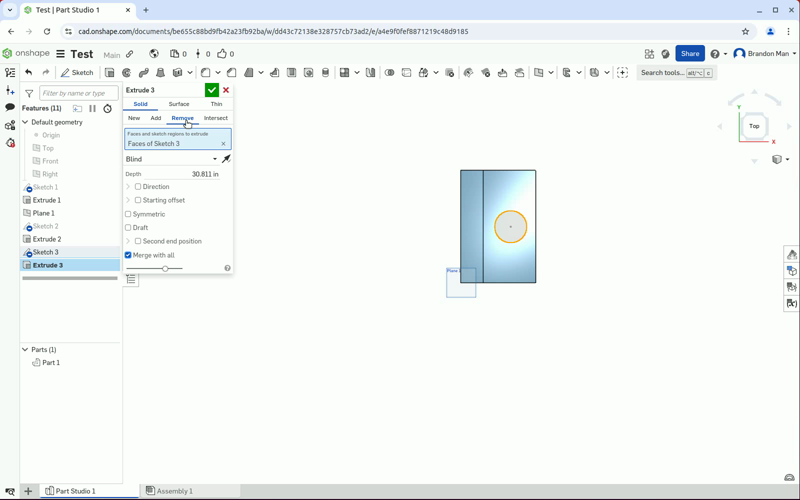
key(enter)
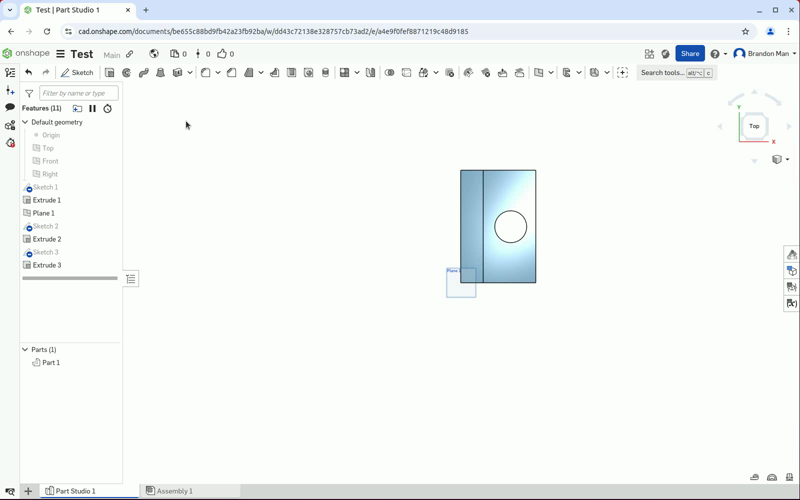
key(shift+h)
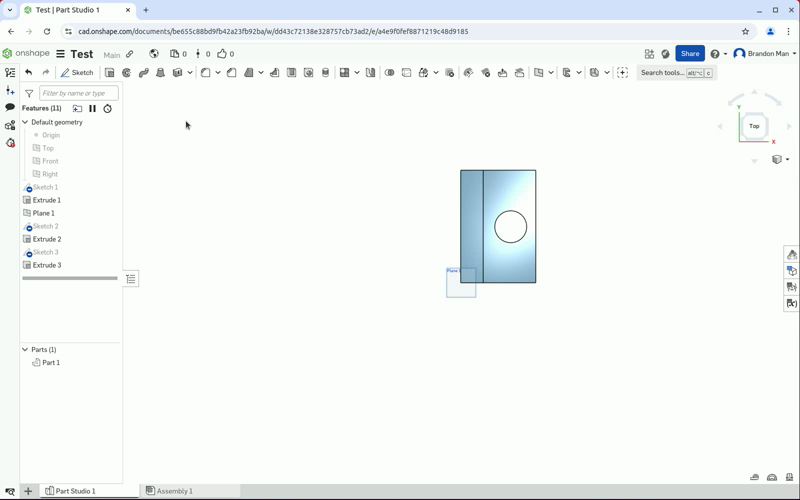
key(shift+h)
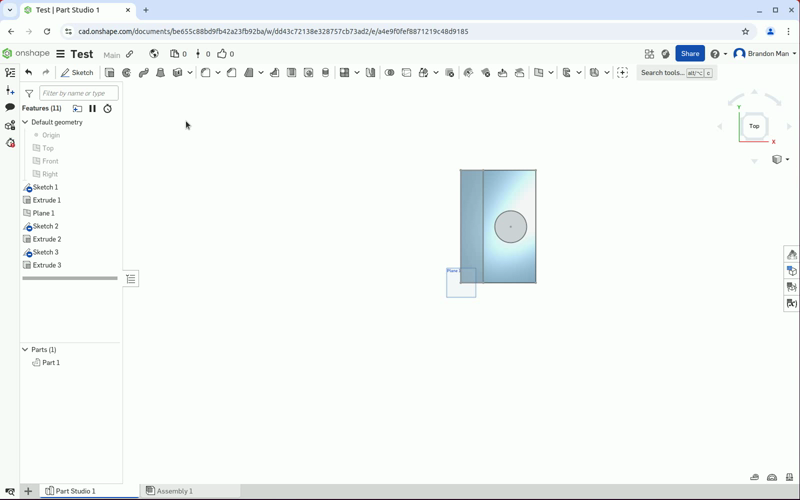
key(shift+7)
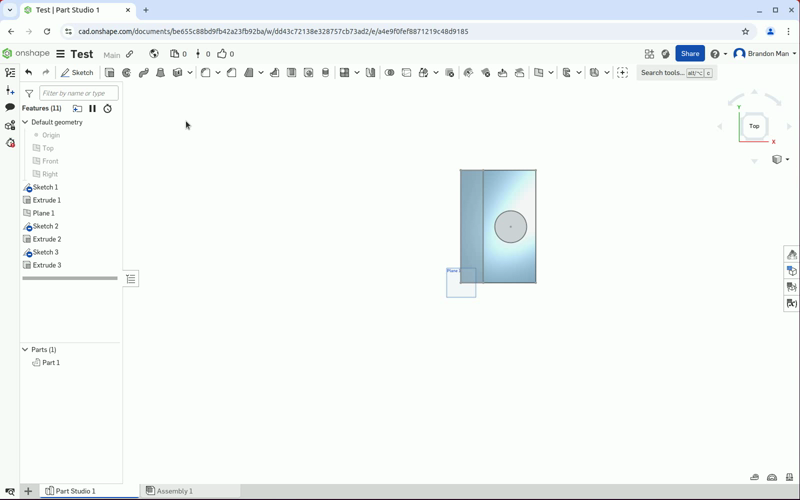
key(up, 3)
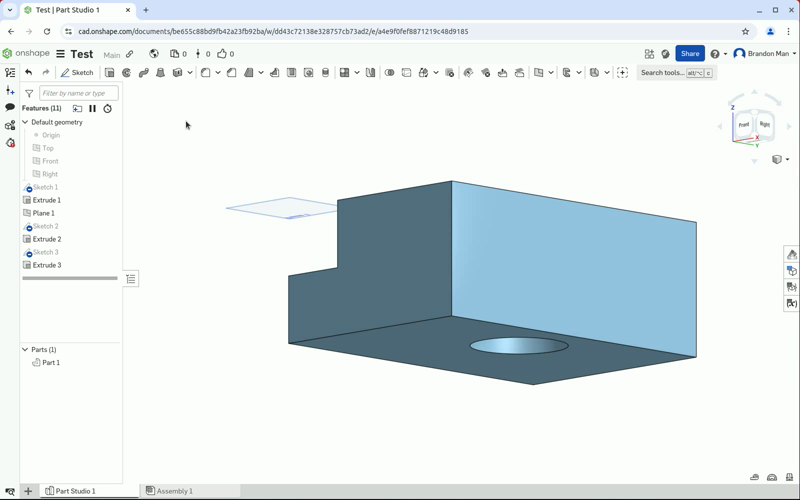
key(left, 3)
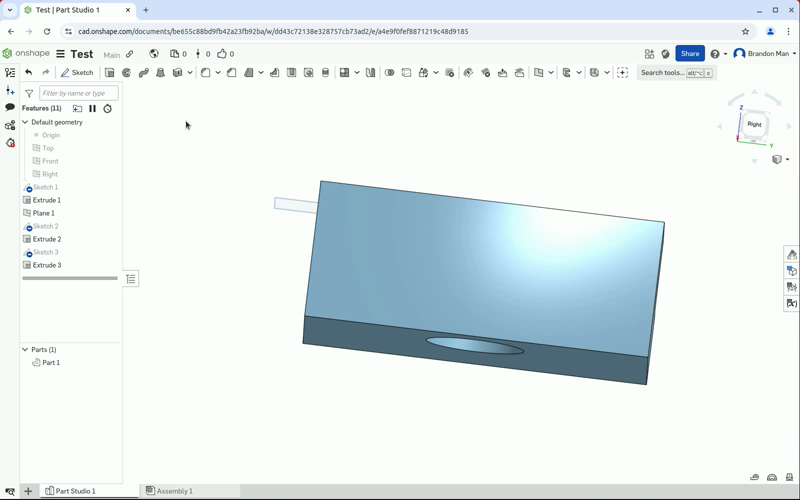
key(right, 3)
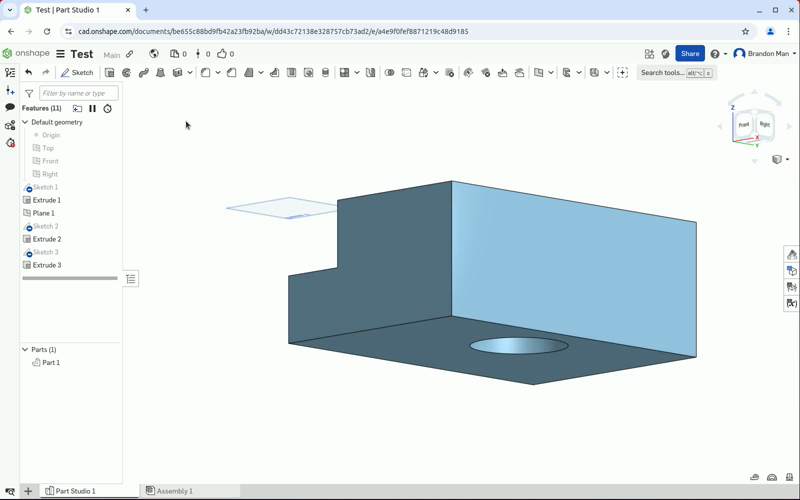
key(down, 3)
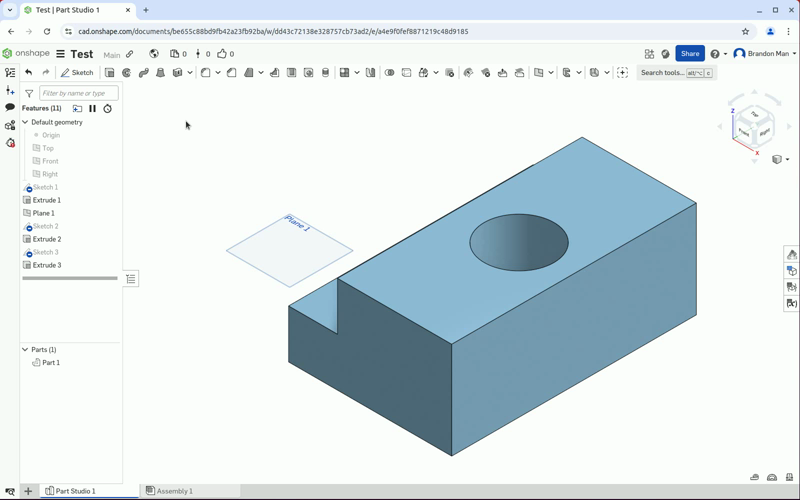
mouse_move(73, 189)
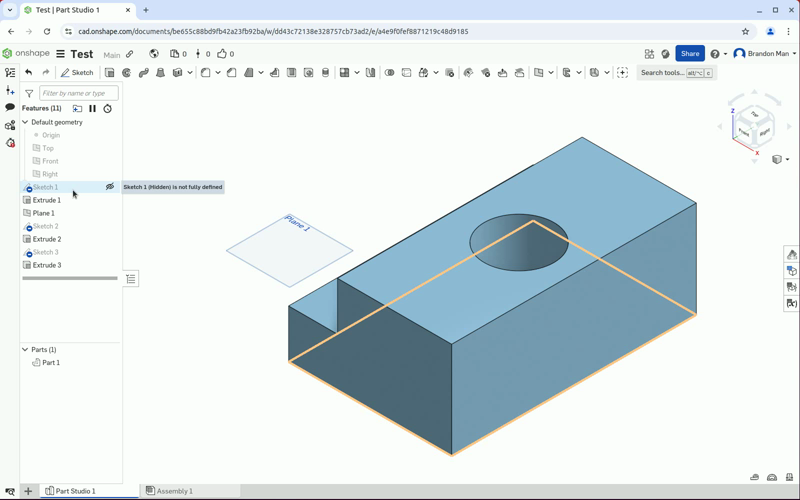
click(73, 189)